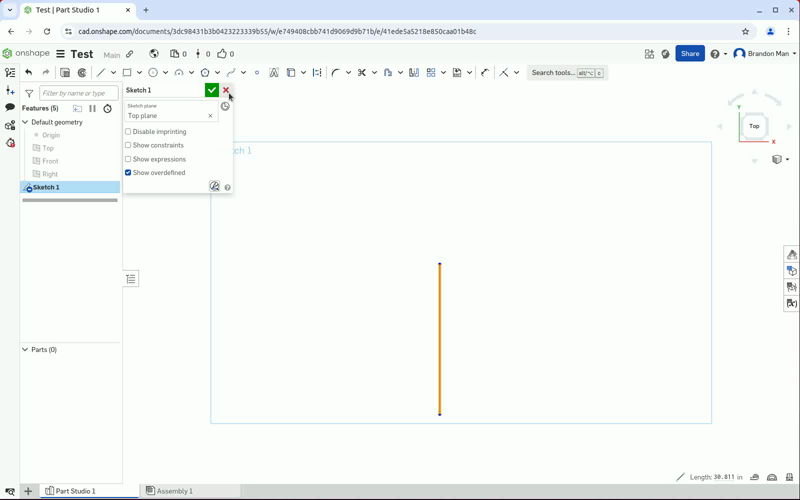
key(shift+h)
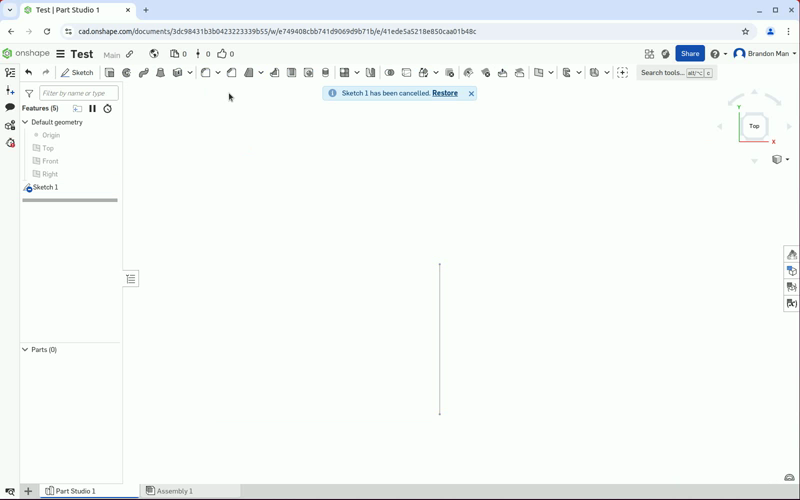
key(shift+s)
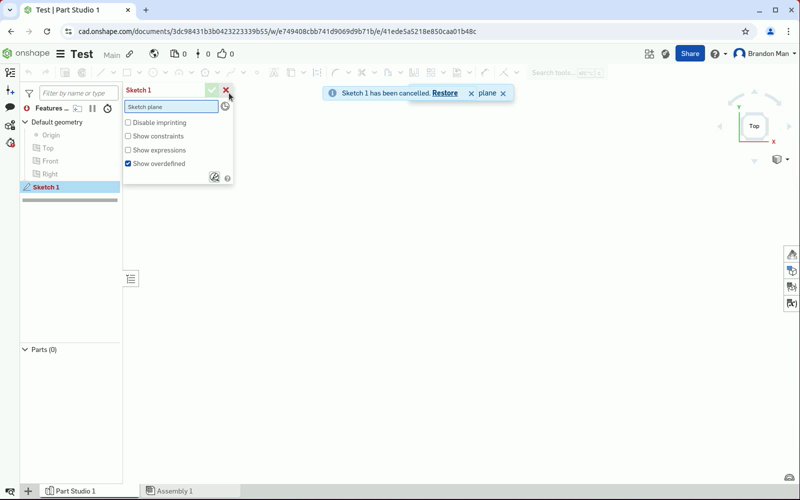
mouse_move(73, 150)
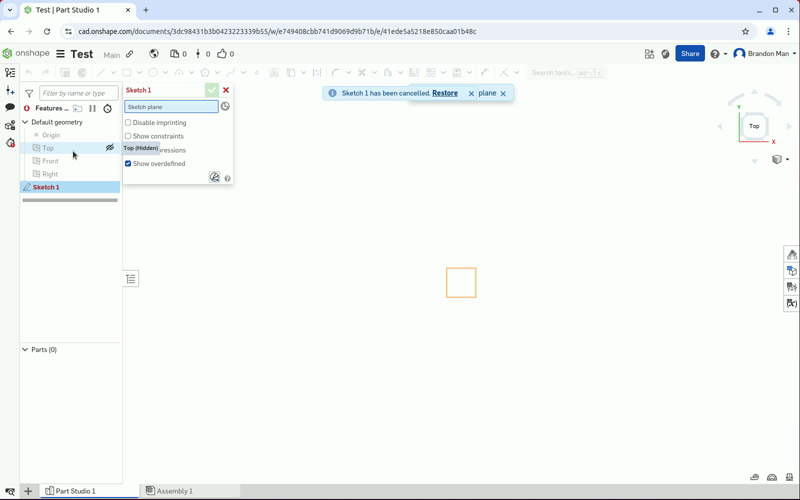
click(73, 150)
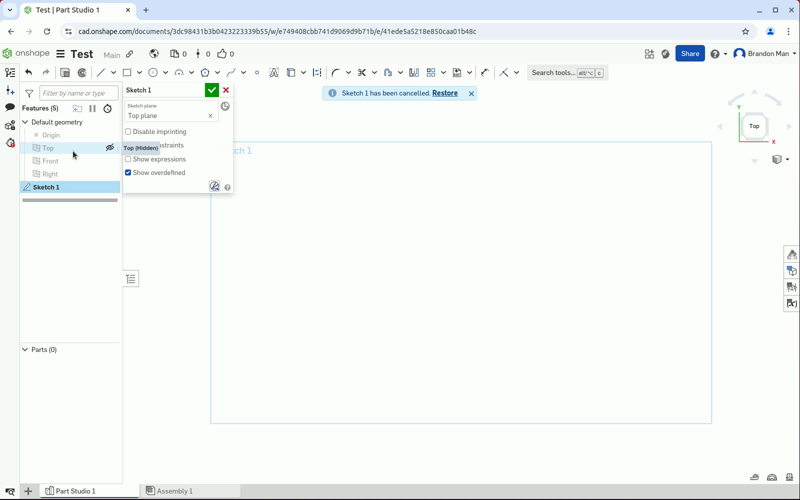
mouse_move(73, 352)
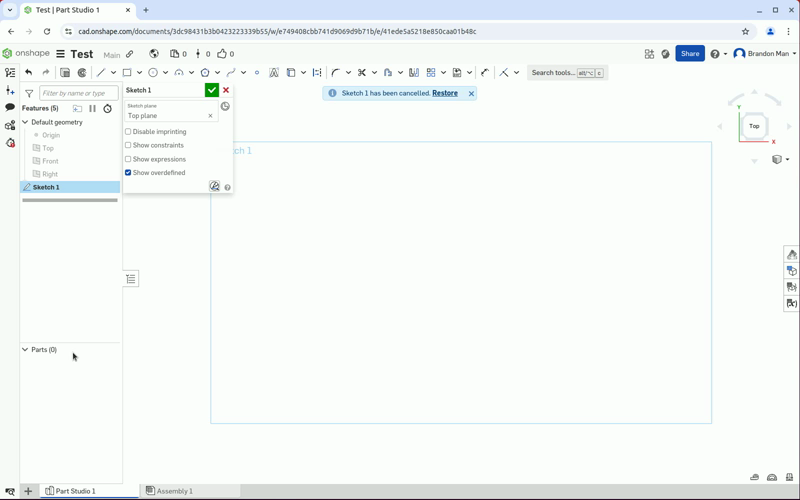
key(y)
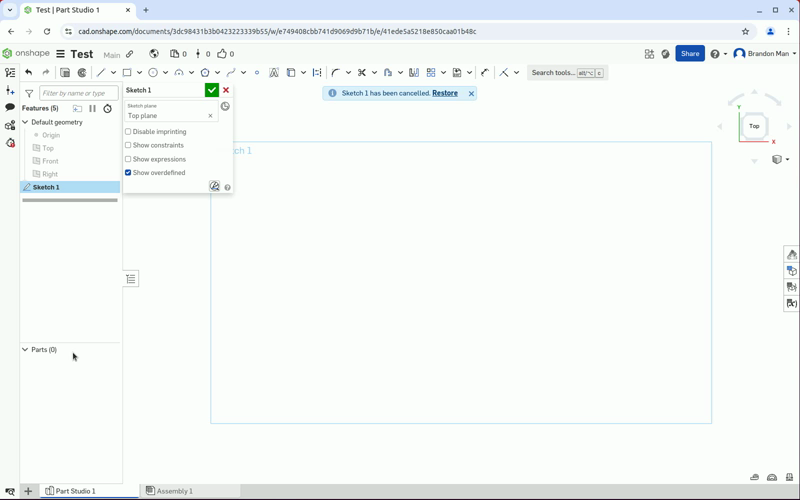
key(c)
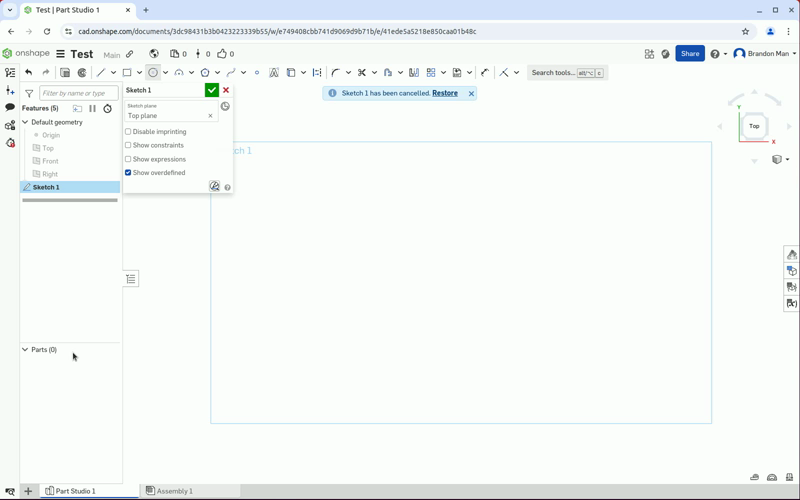
key_down(shift)
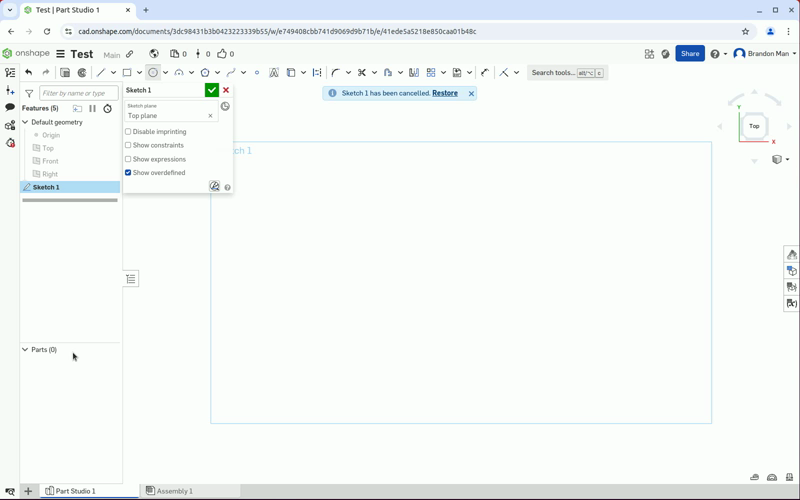
mouse_move(461, 282)
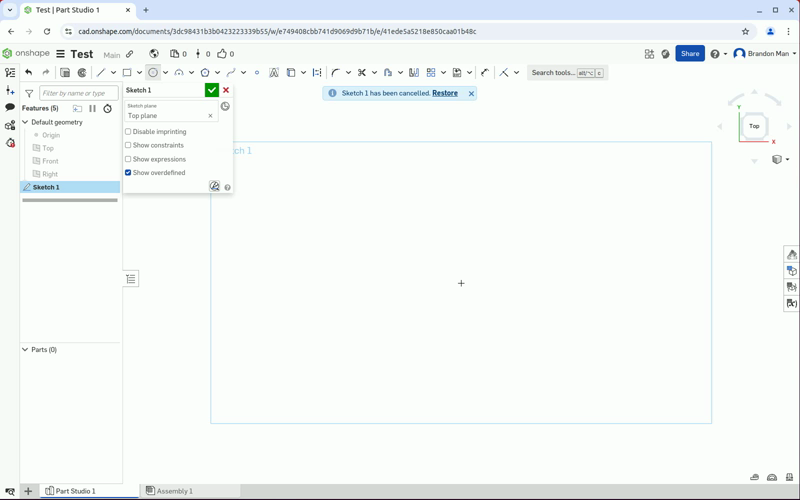
click(461, 282)
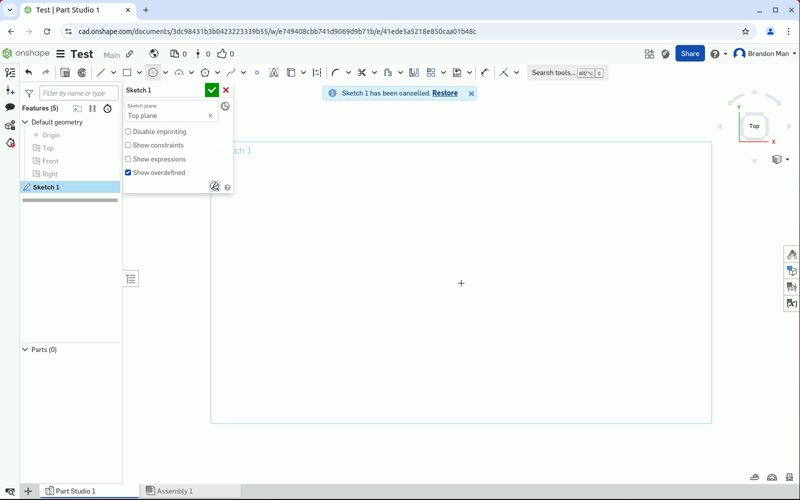
key_up(shift)
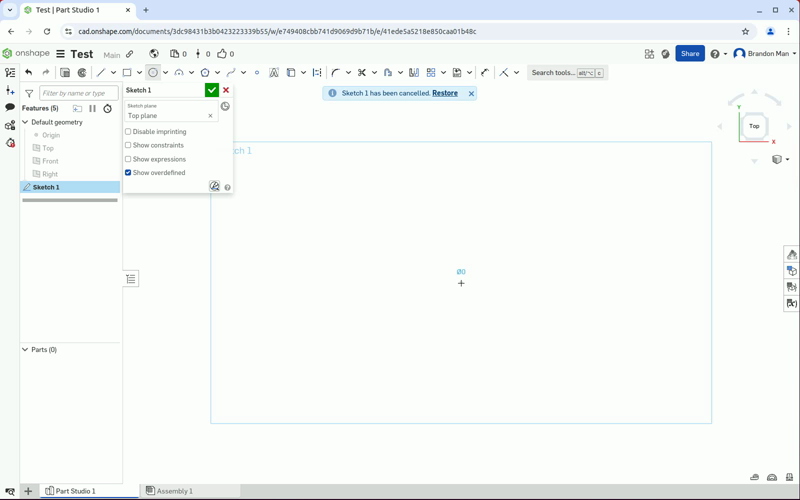
mouse_move(481, 282)
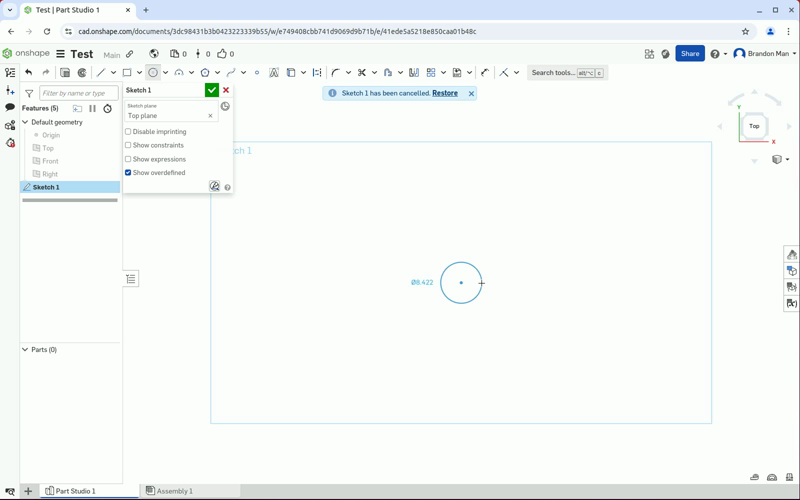
click(481, 282)
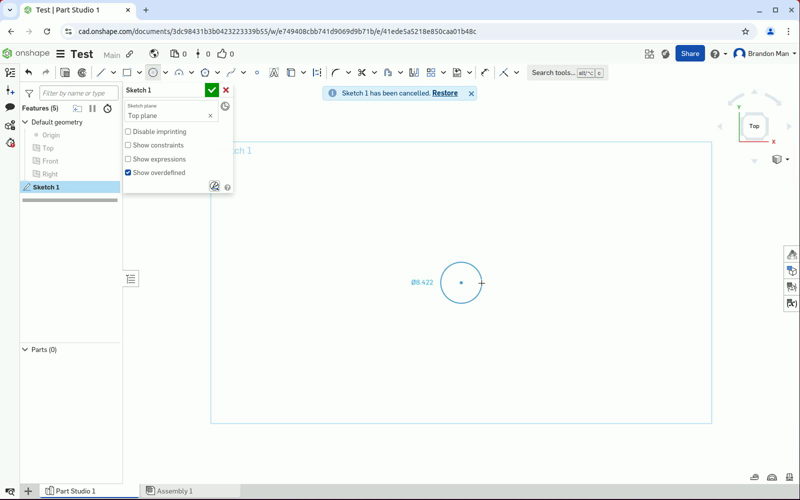
key(esc)
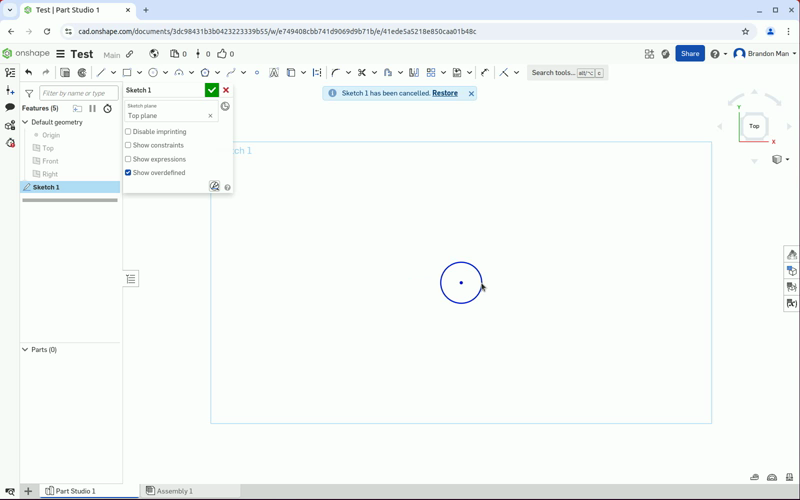
key(c)
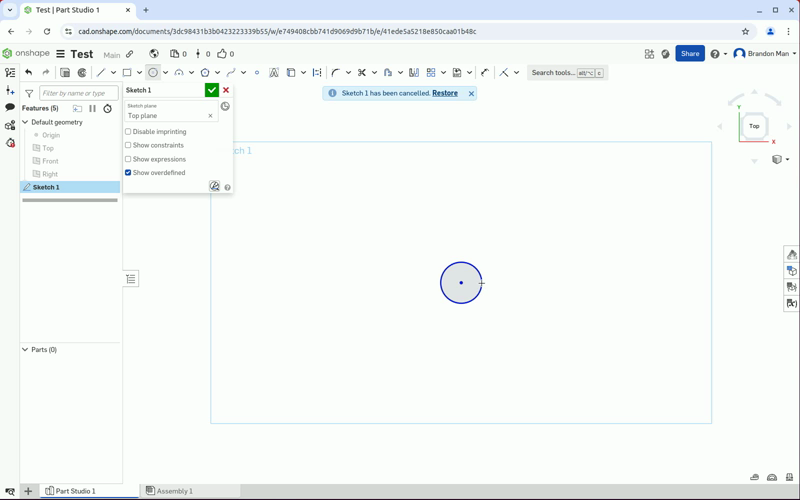
key_down(shift)
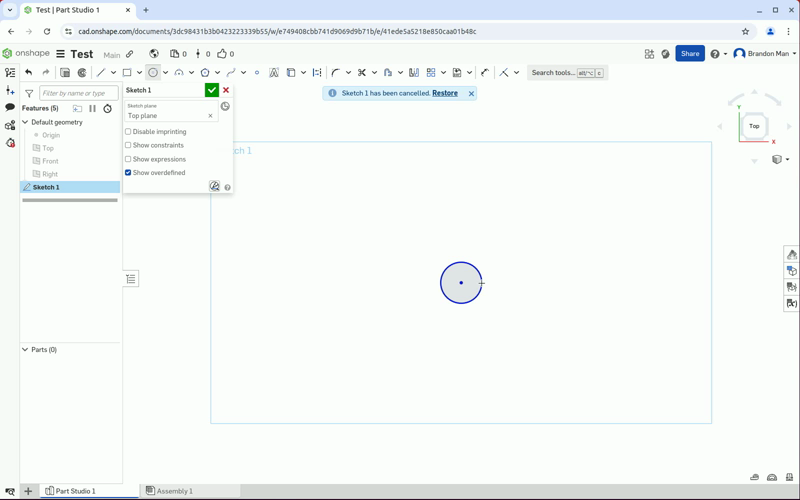
mouse_move(461, 282)
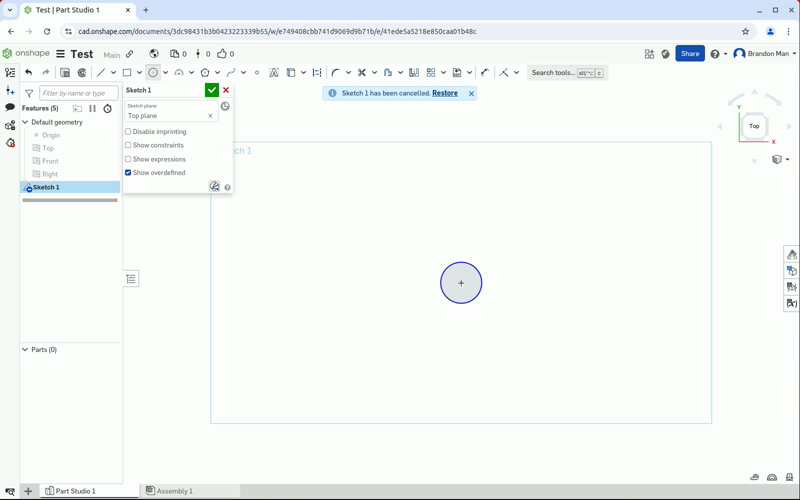
click(461, 282)
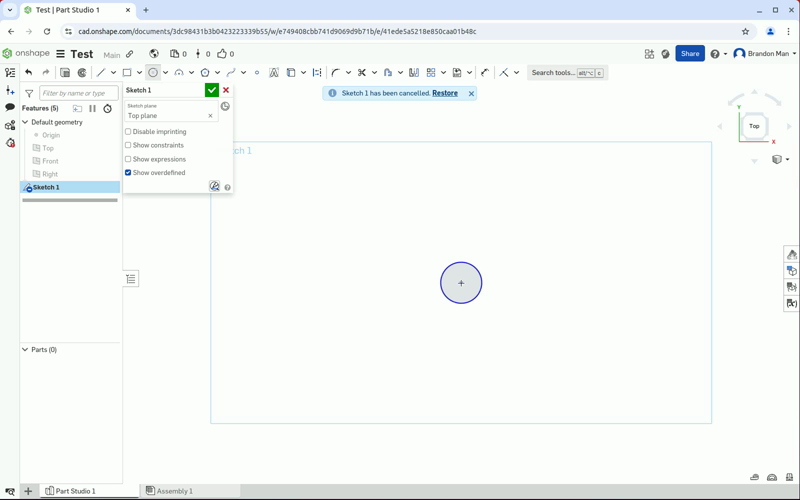
key_up(shift)
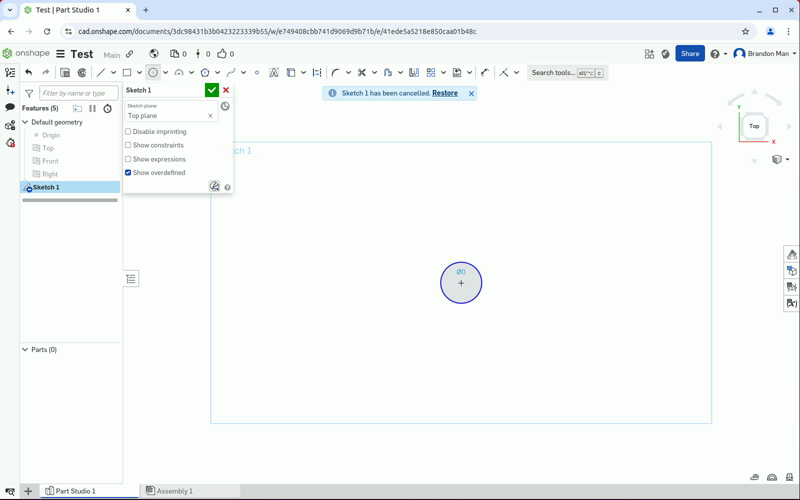
mouse_move(478, 282)
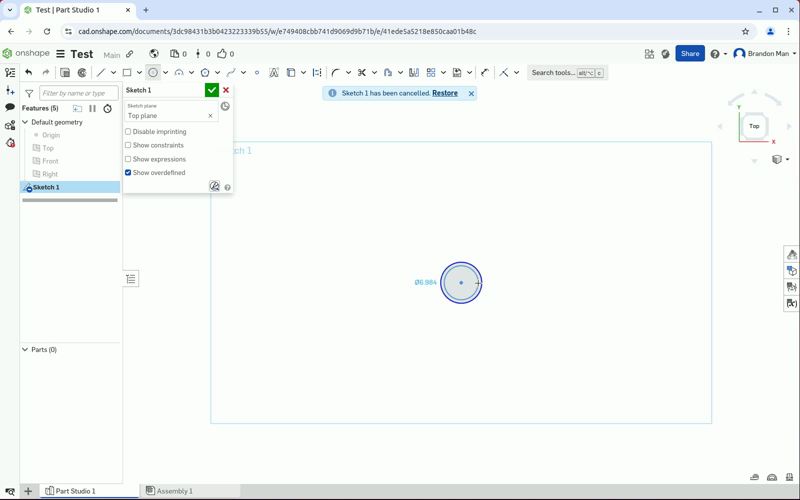
scroll(6)
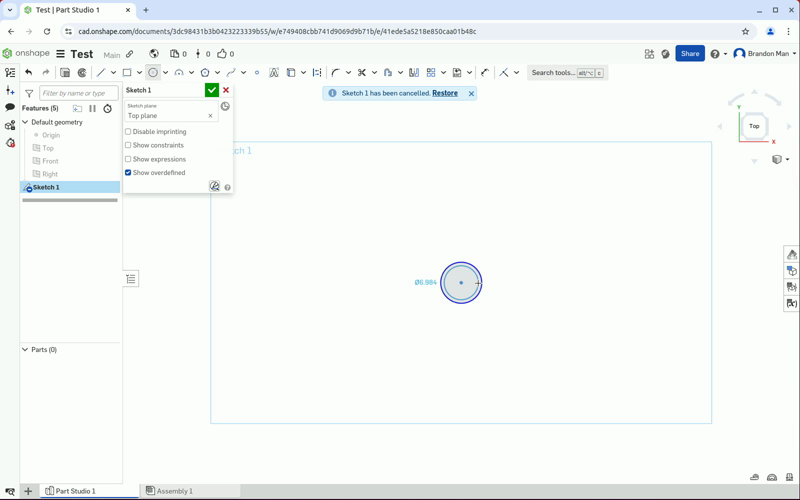
scroll(6)
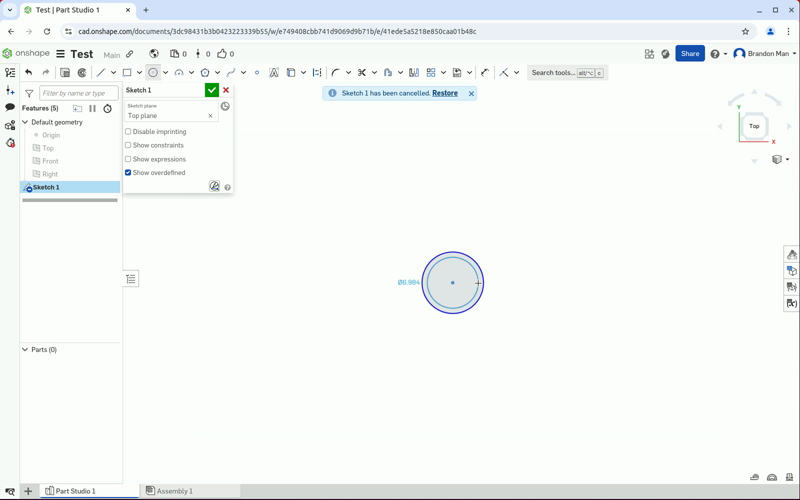
scroll(6)
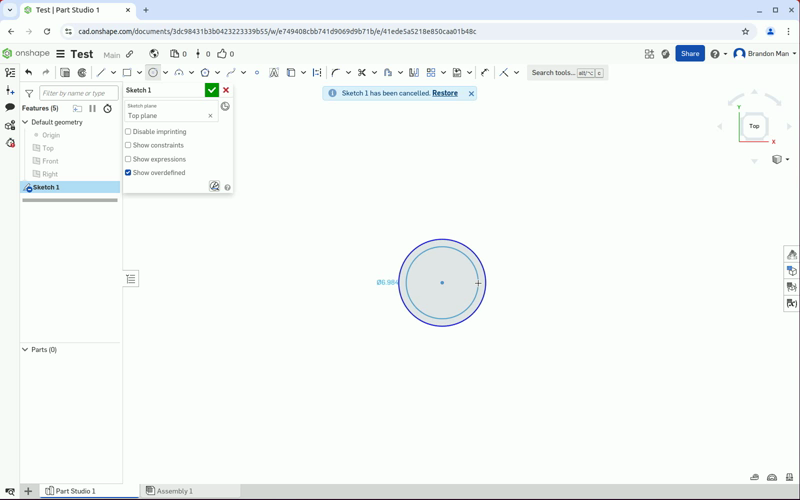
scroll(6)
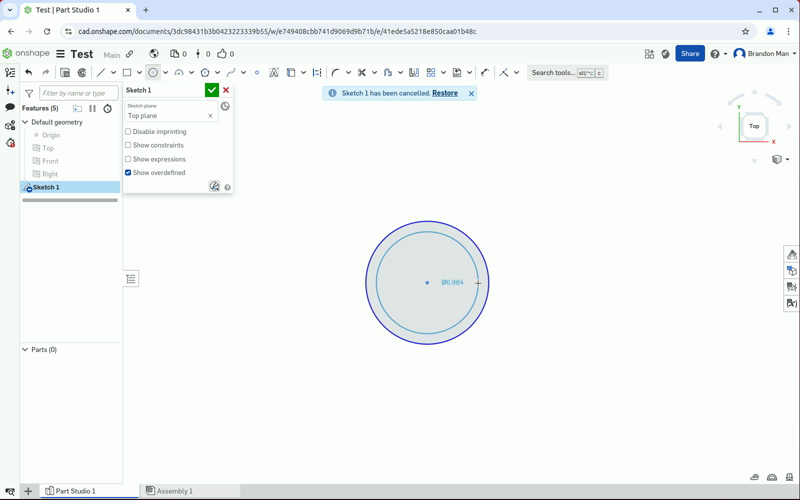
scroll(6)
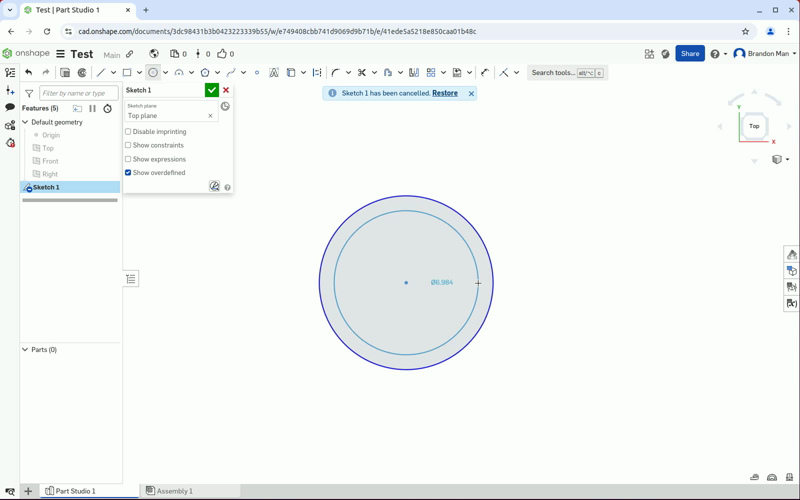
scroll(6)
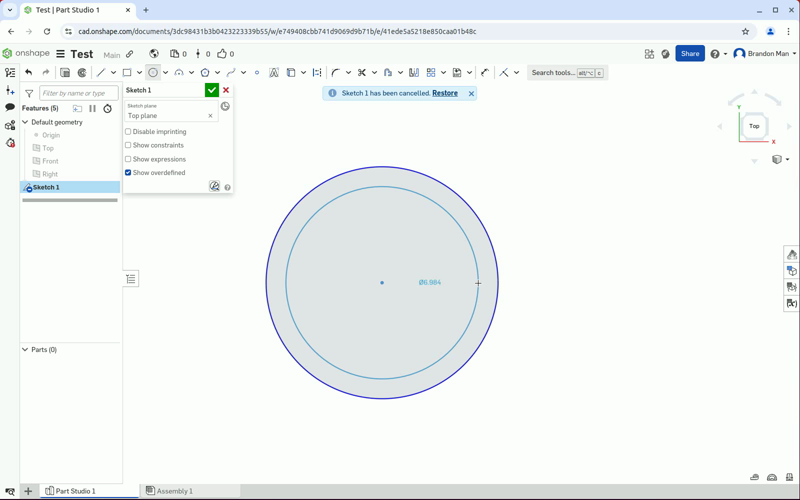
scroll(6)
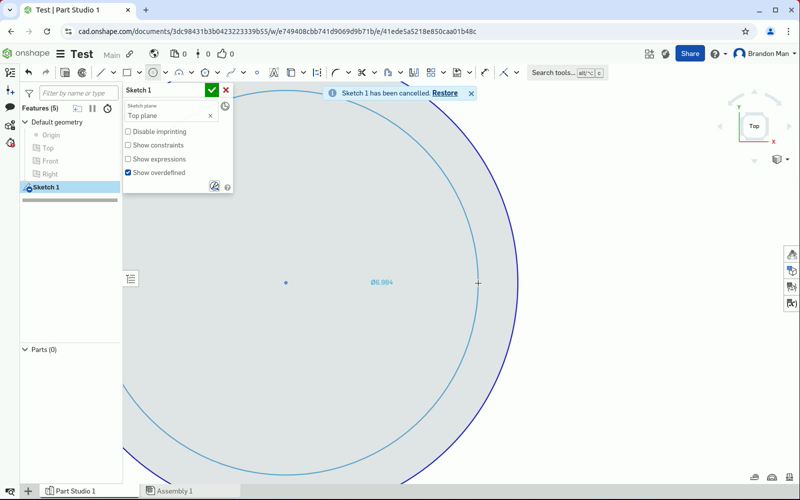
click(478, 282)
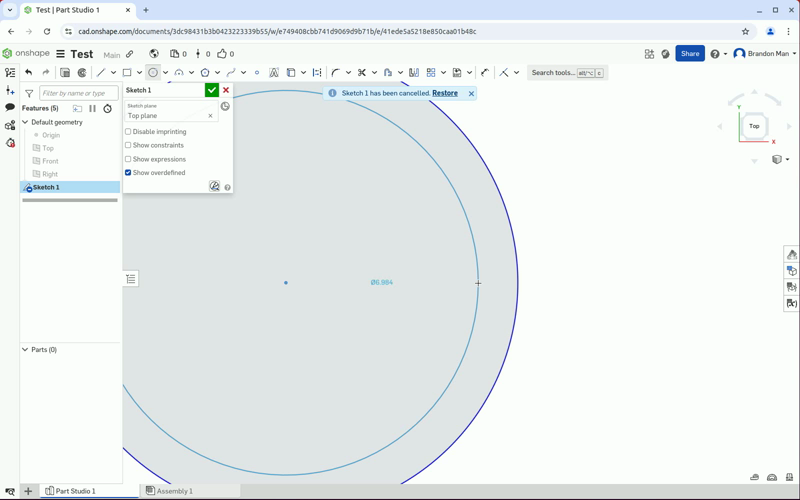
scroll(-6)
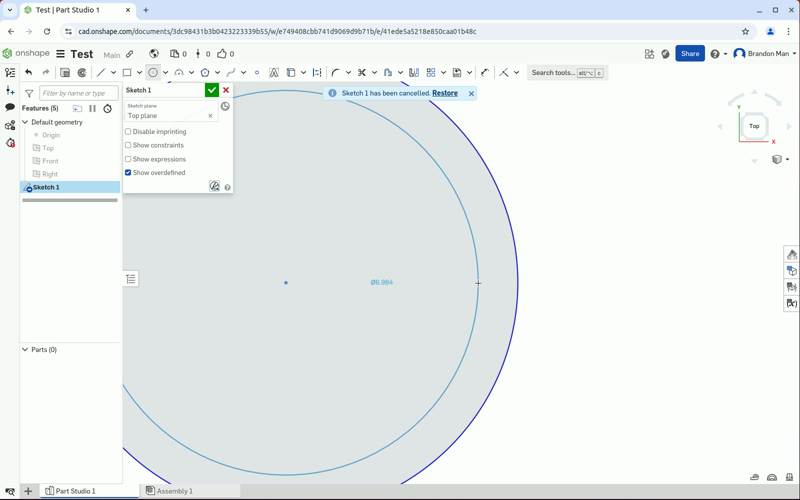
scroll(-6)
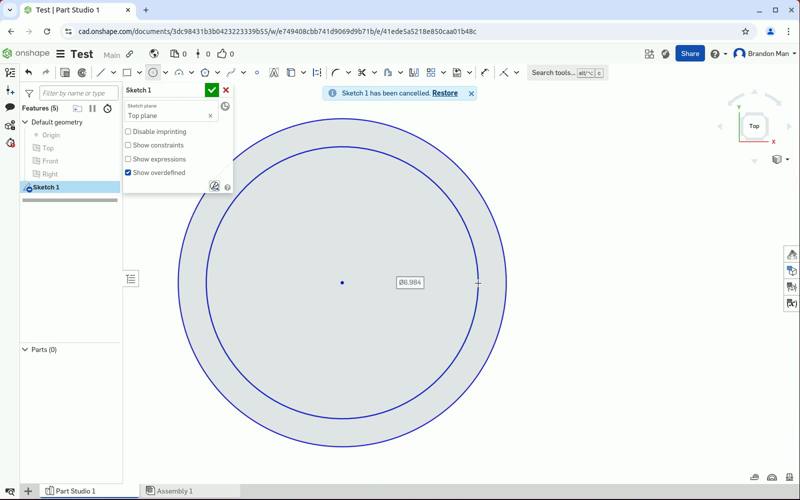
scroll(-6)
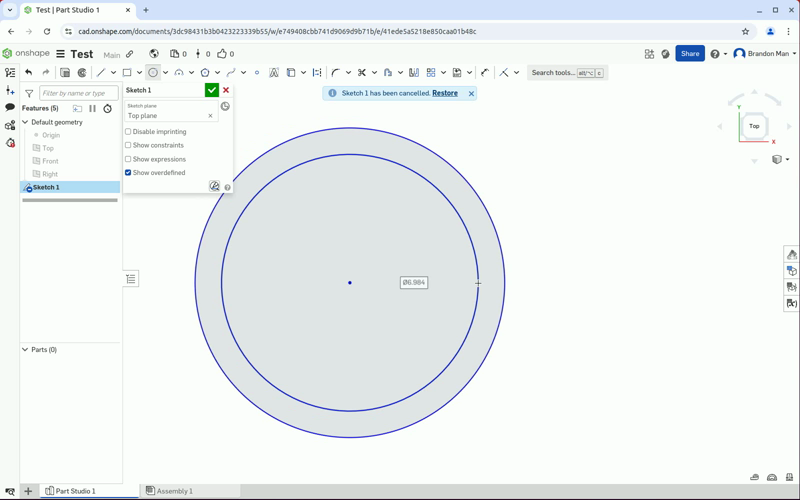
scroll(-6)
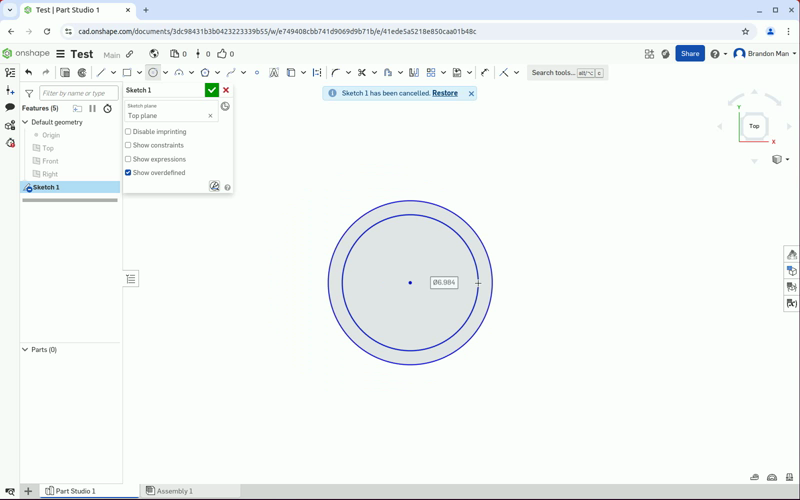
scroll(-6)
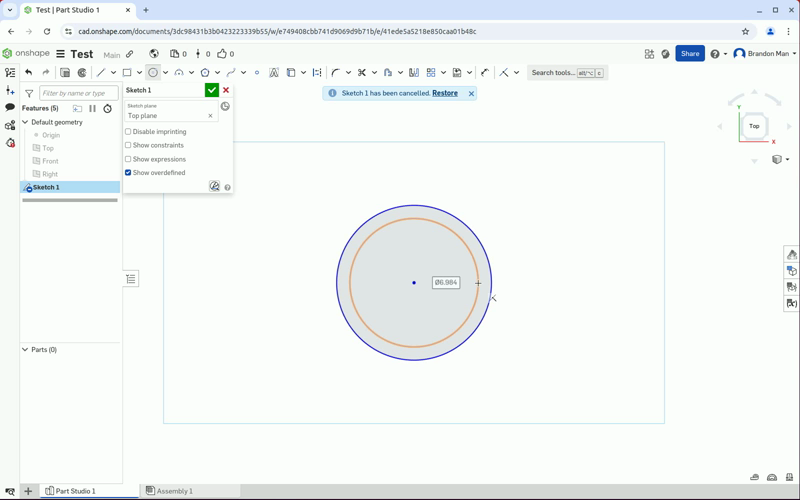
scroll(-6)
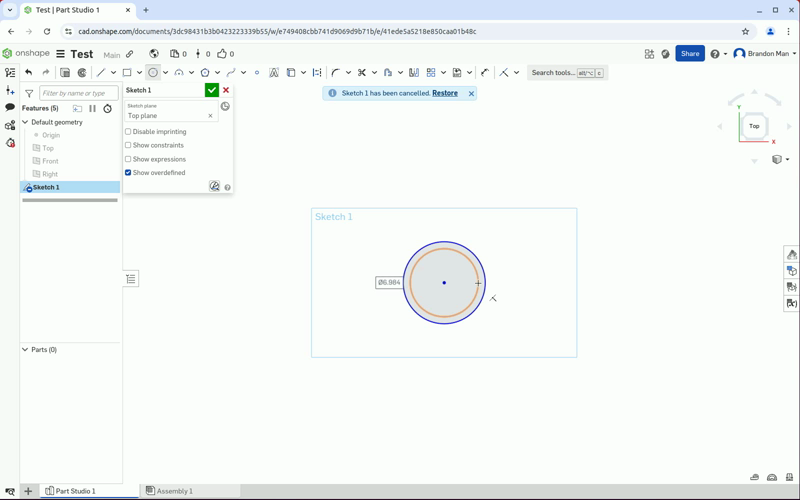
scroll(-6)
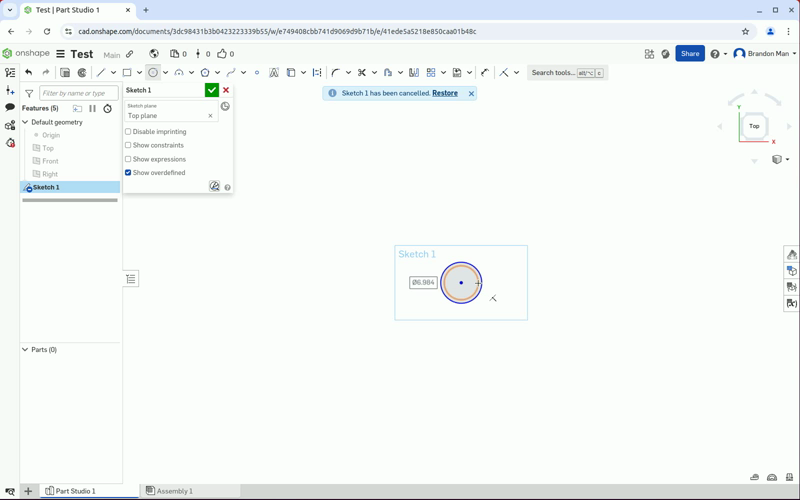
key(esc)
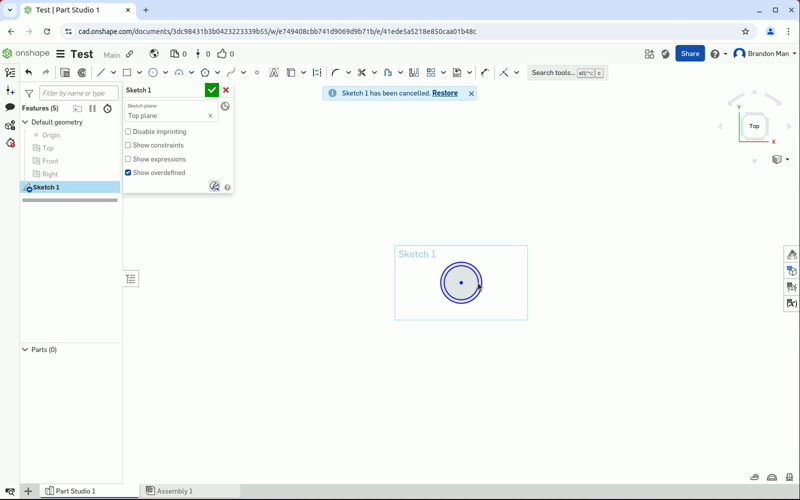
mouse_move(444, 277)
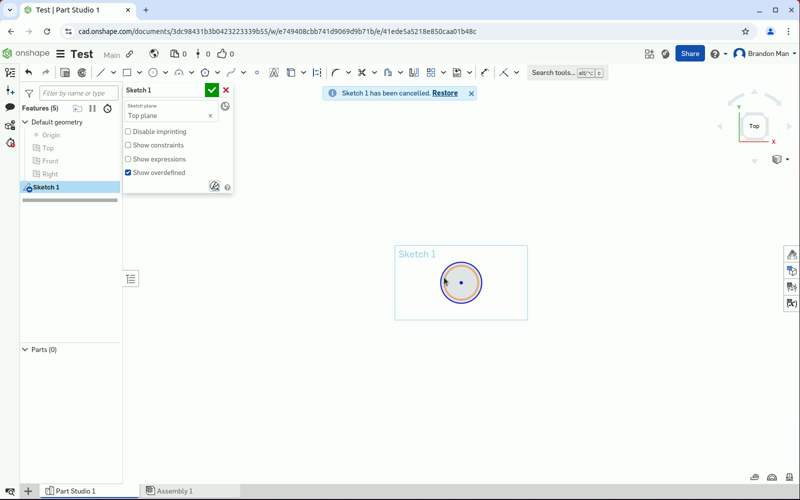
scroll(6)
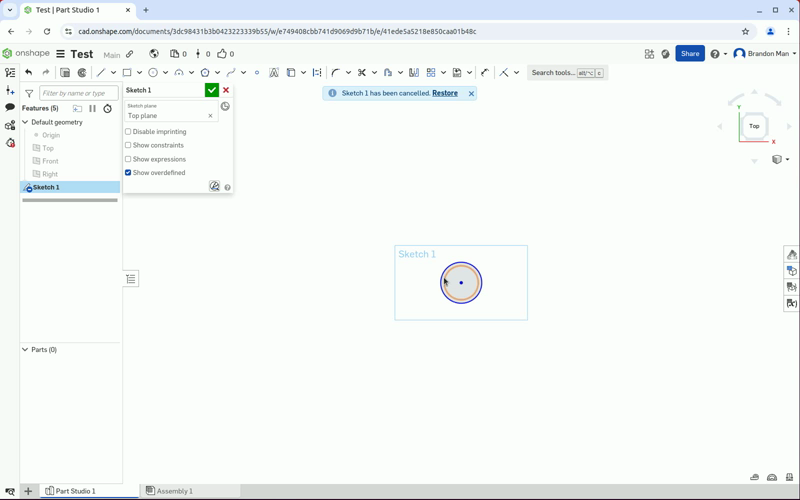
scroll(6)
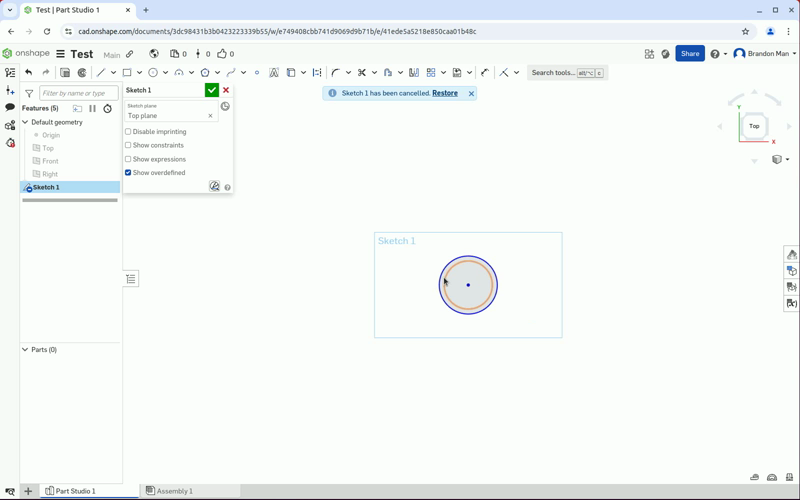
scroll(6)
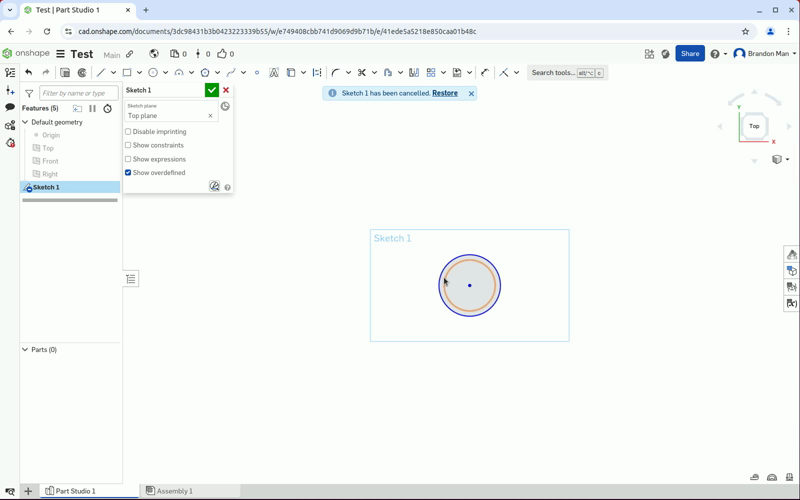
scroll(6)
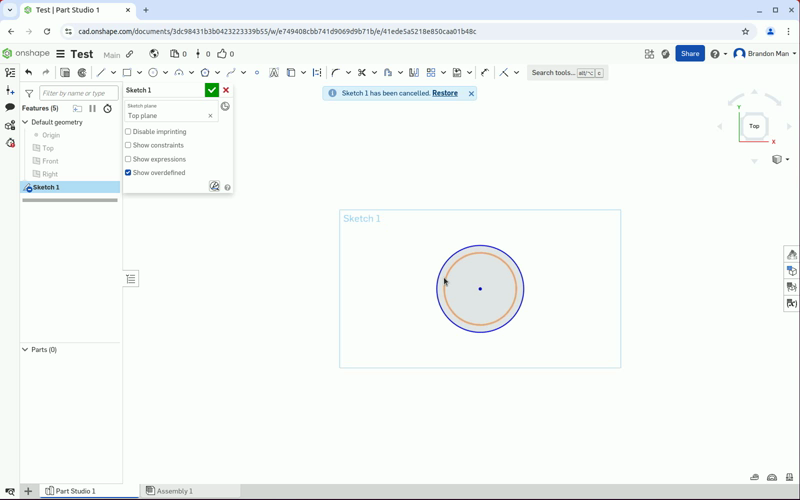
scroll(6)
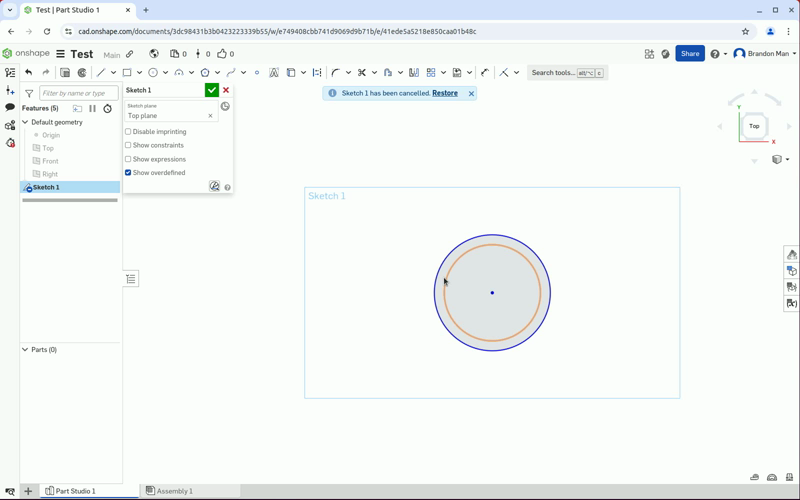
scroll(6)
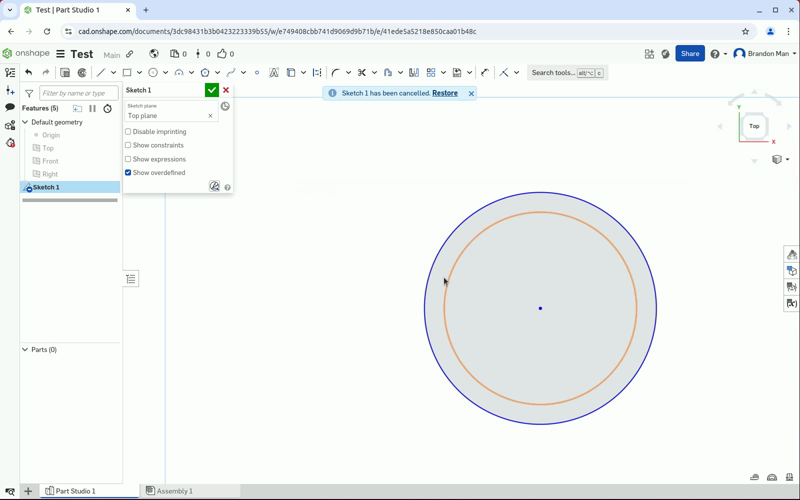
scroll(6)
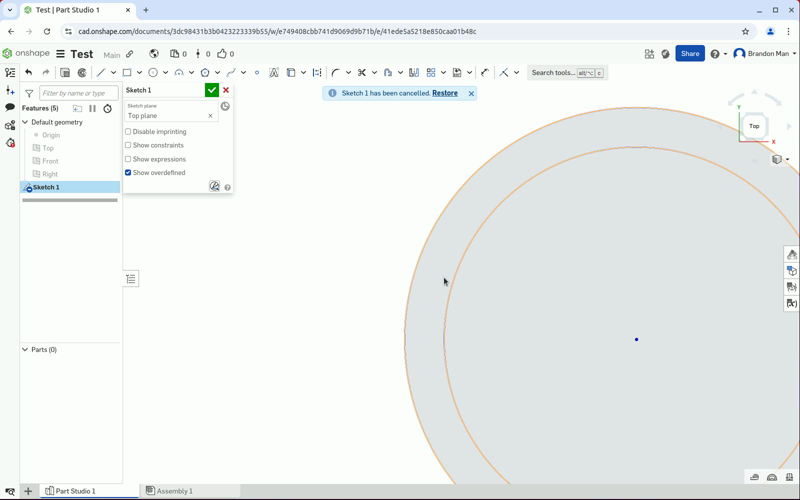
click(444, 277)
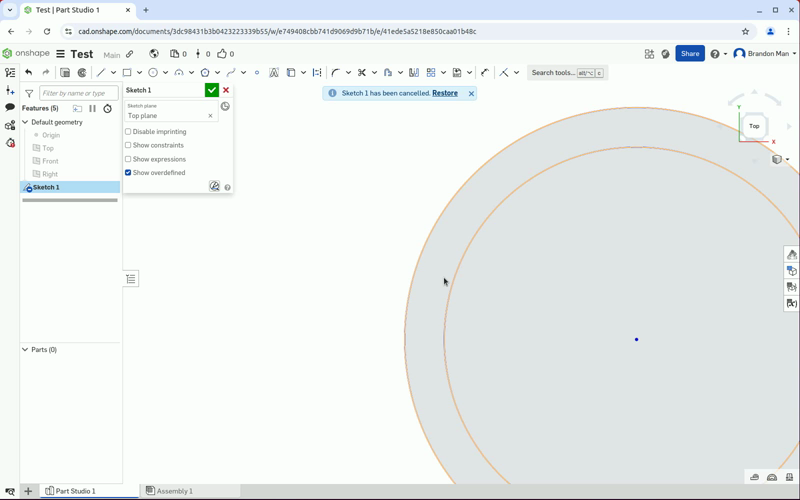
scroll(-6)
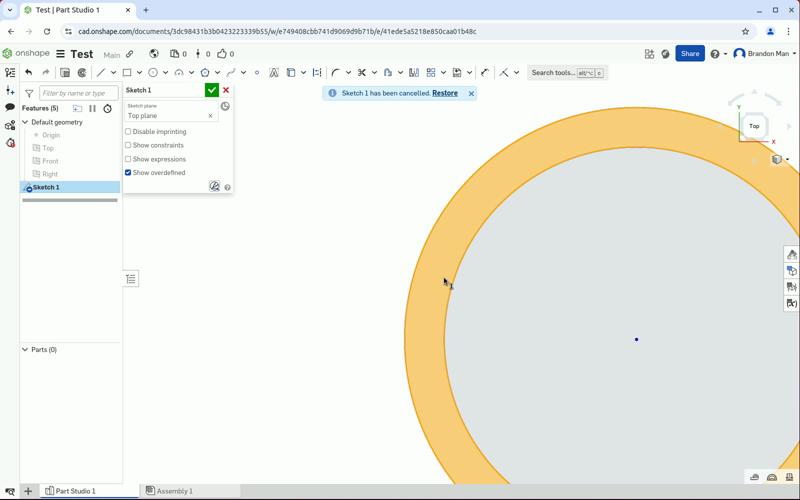
scroll(-6)
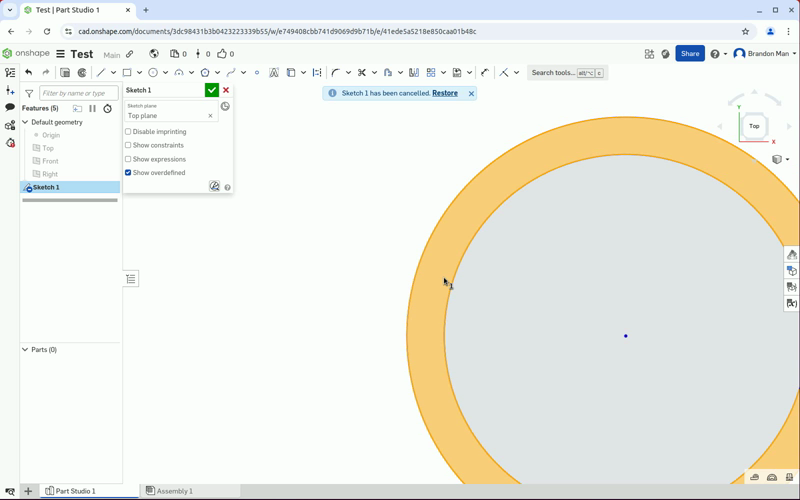
scroll(-6)
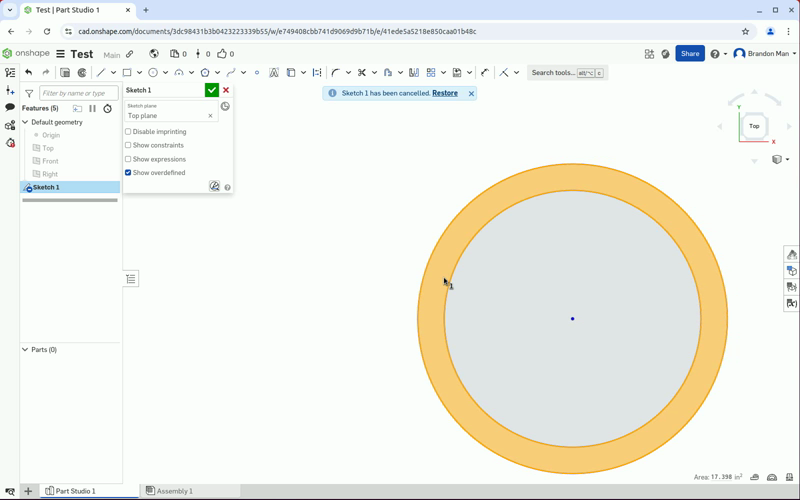
scroll(-6)
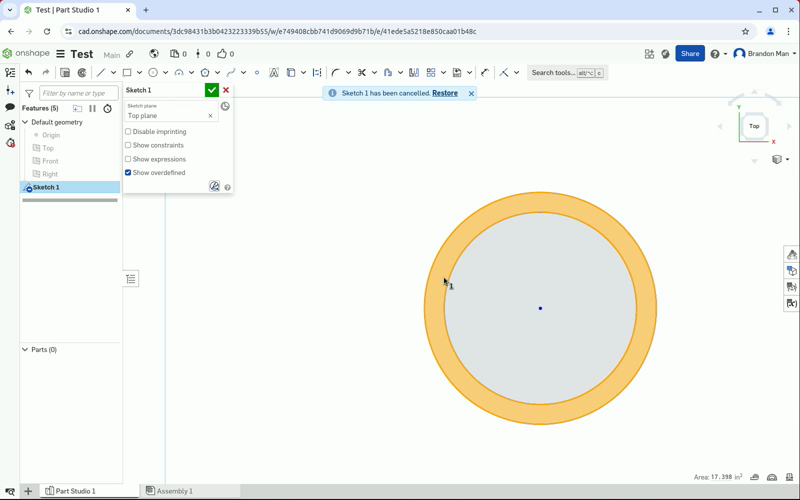
scroll(-6)
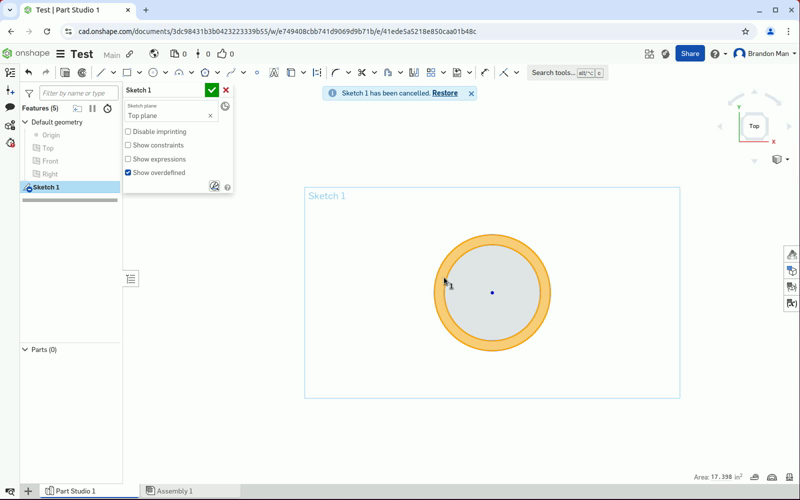
scroll(-6)
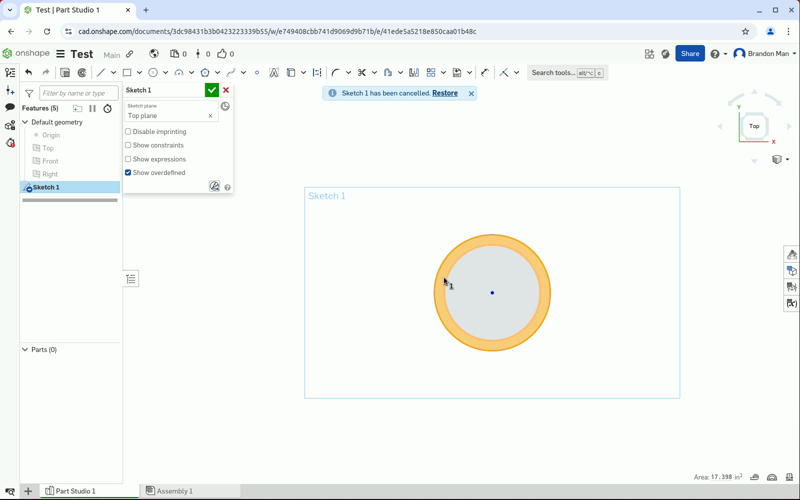
scroll(-6)
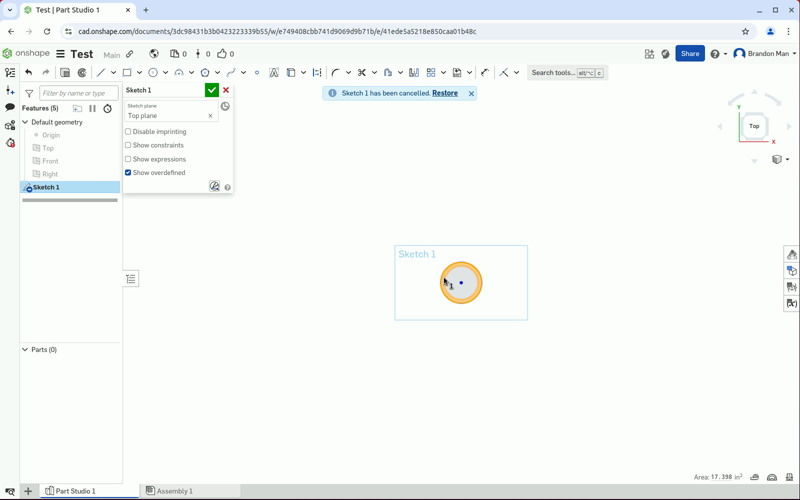
mouse_move(73, 352)
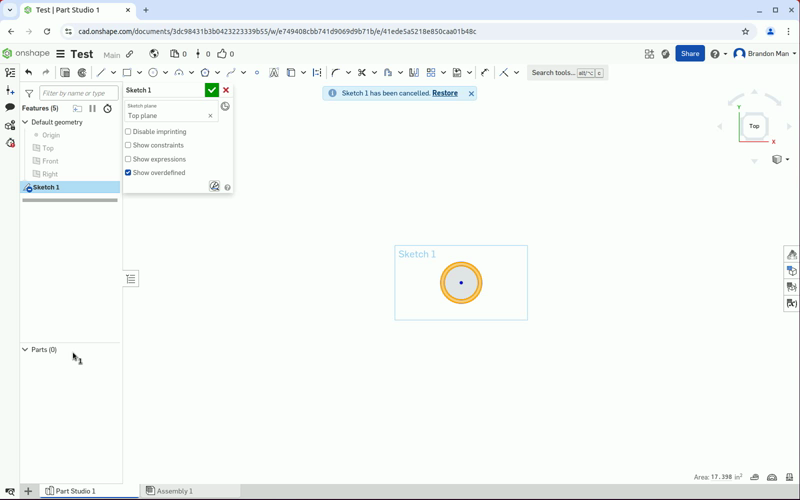
key(shift+y)
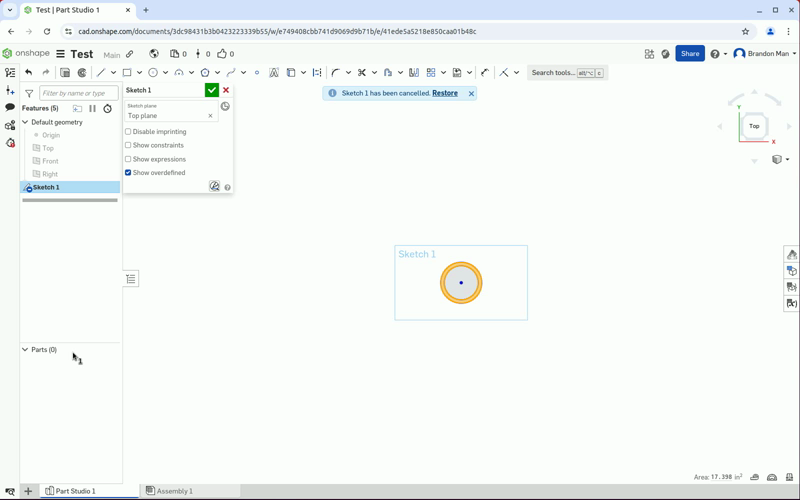
key(shift+e)
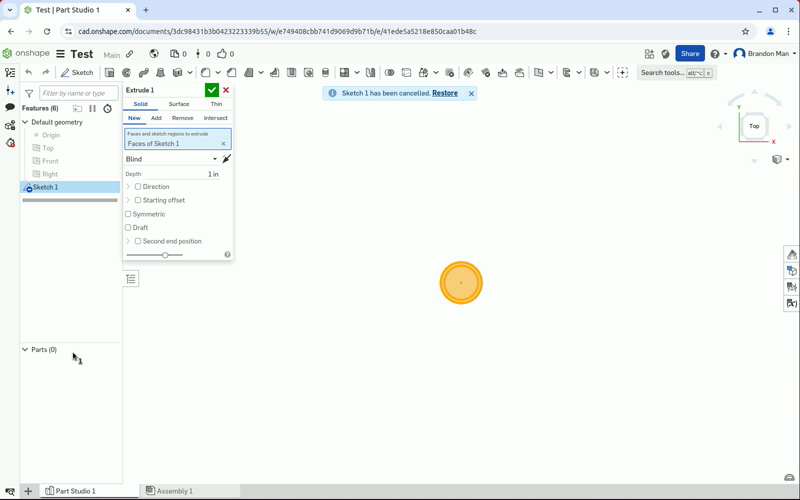
mouse_move(143, 106)
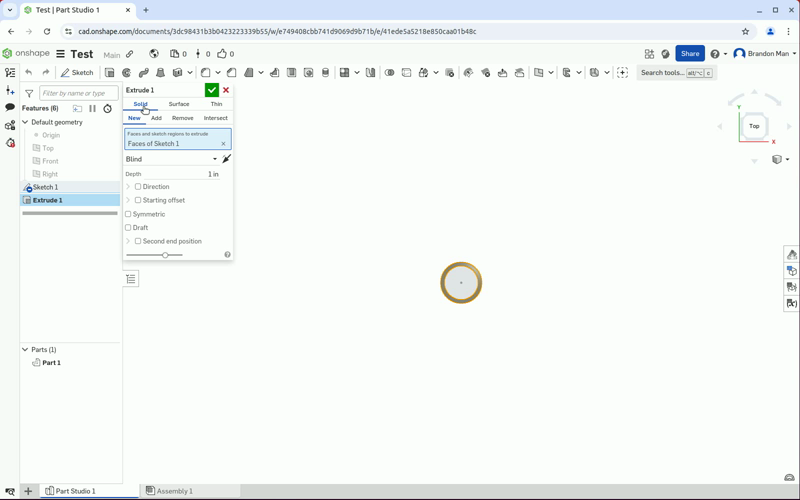
click(143, 106)
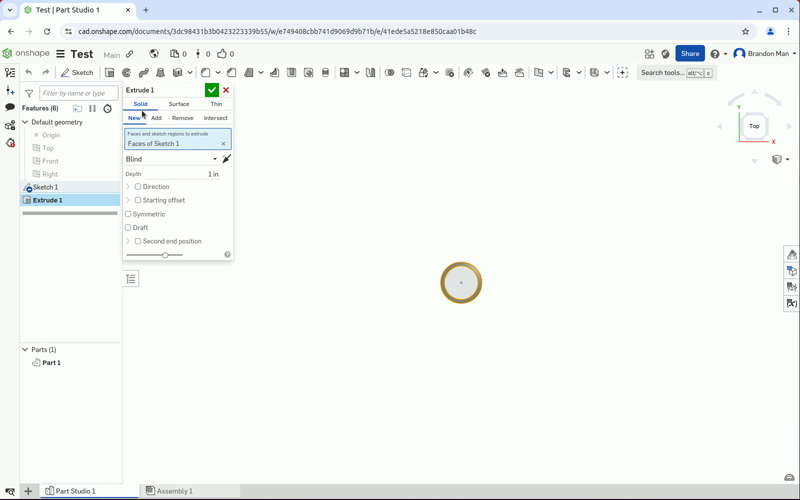
mouse_move(137, 120)
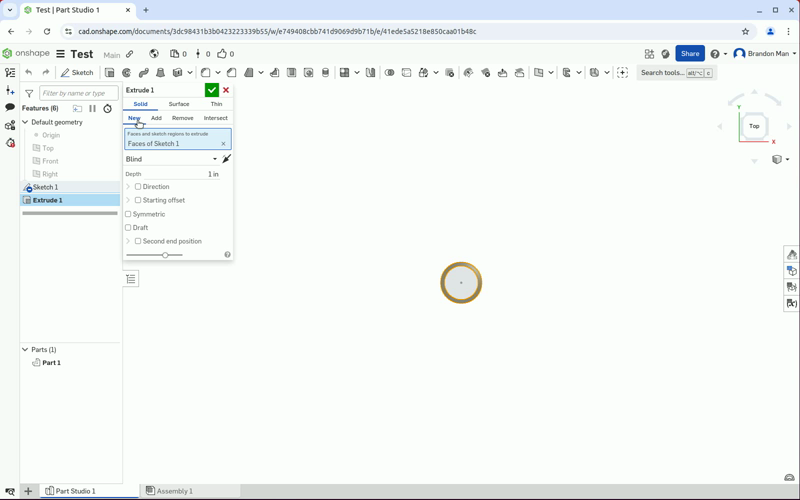
click(137, 120)
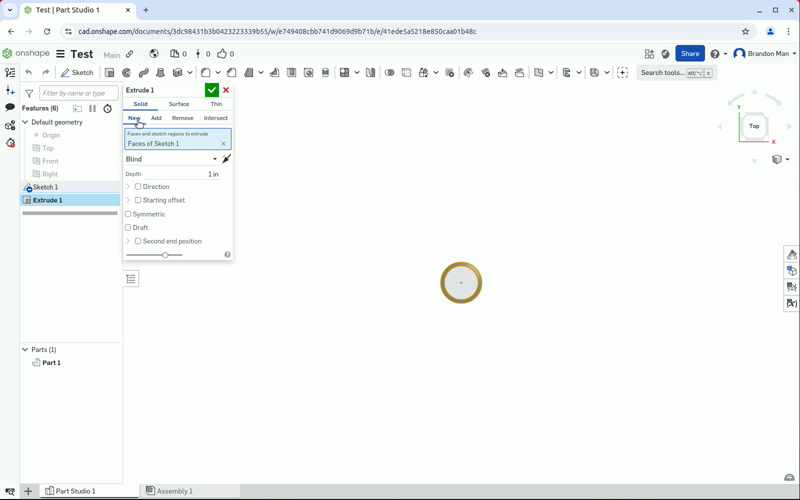
key(tab, 4)
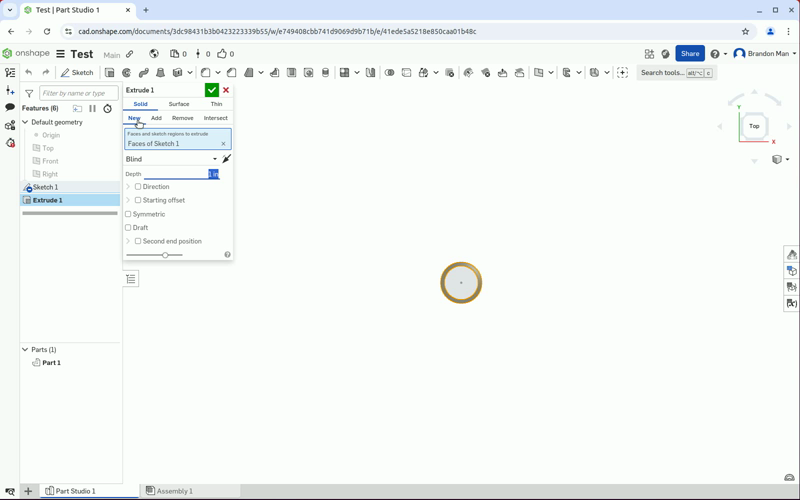
text(12.036)
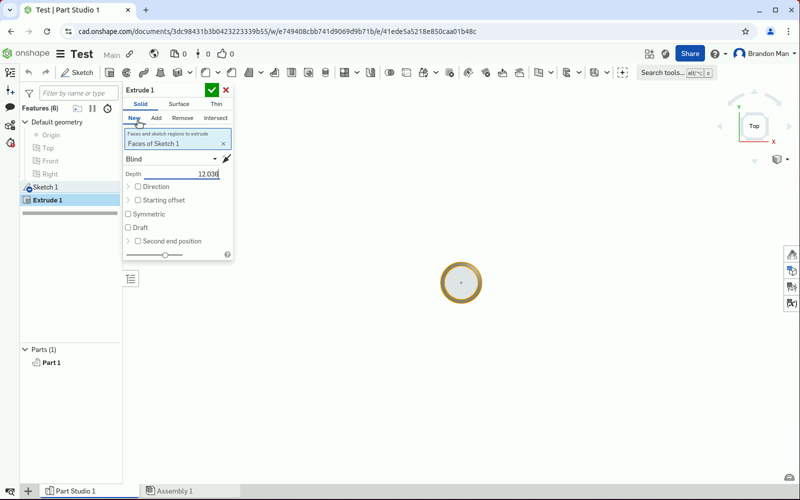
key(enter)
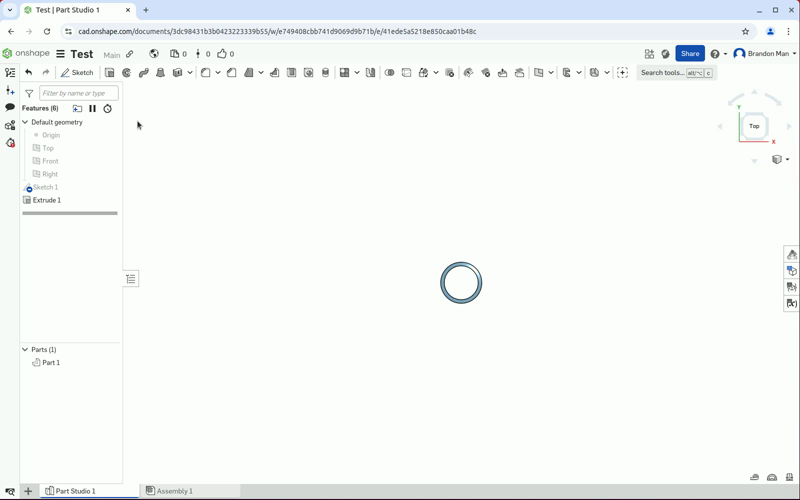
key(shift+h)
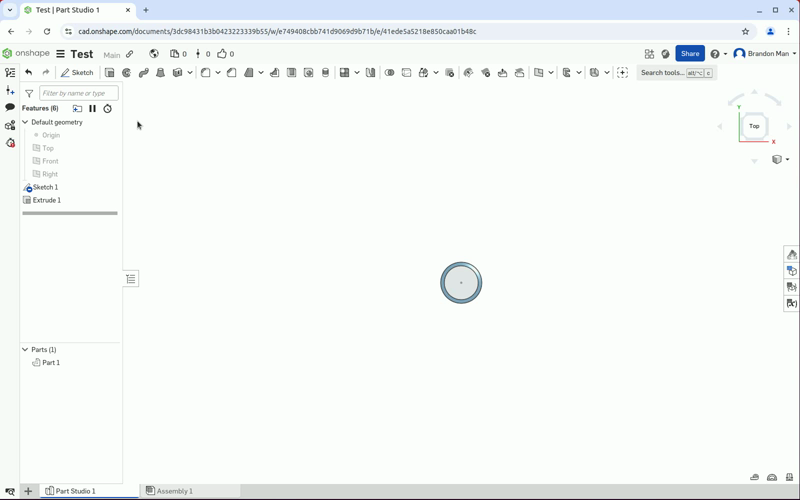
key(shift+h)
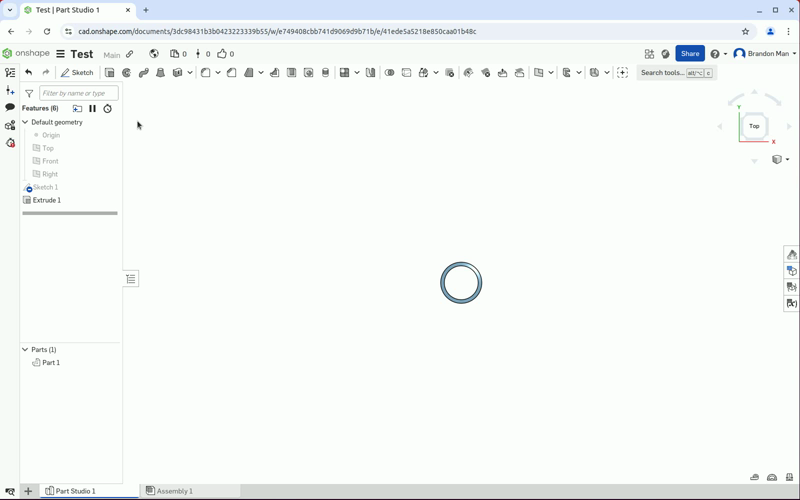
mouse_move(73, 189)
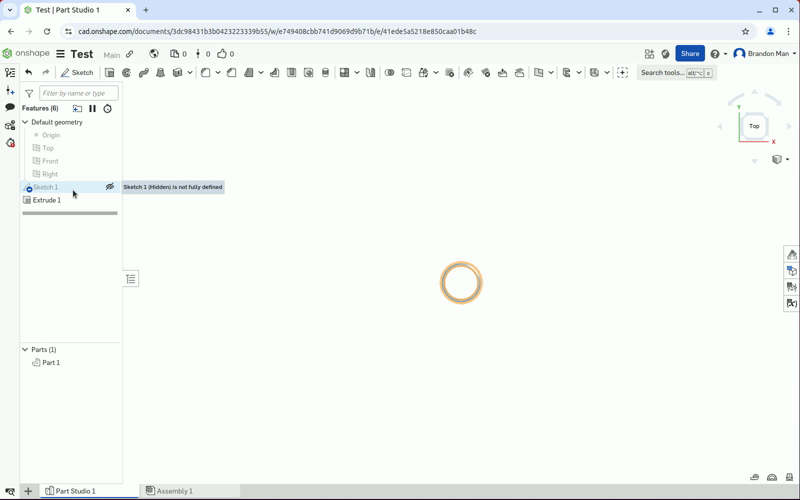
click(73, 189)
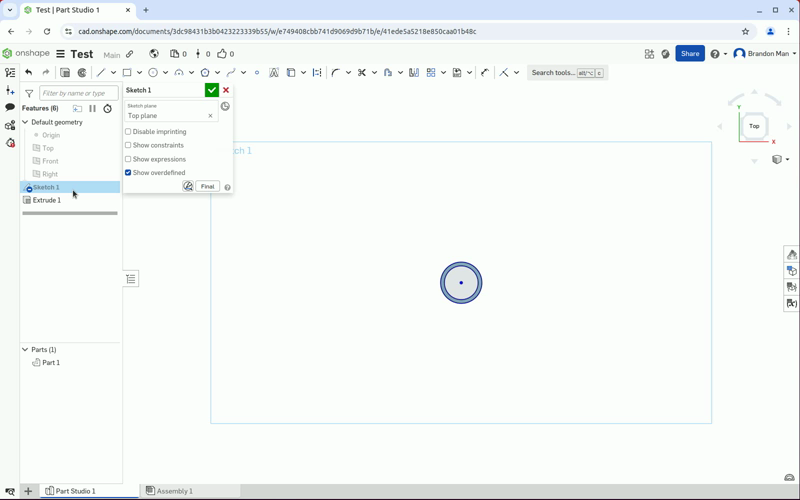
mouse_move(229, 92)
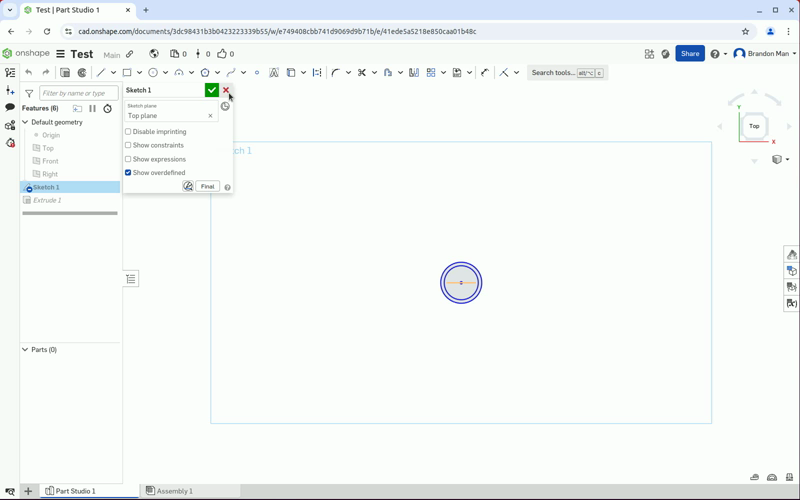
click(229, 92)
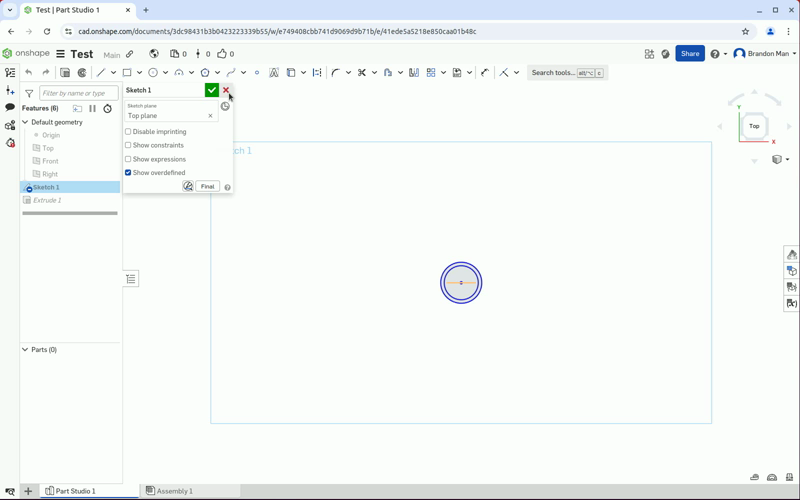
key(shift+s)
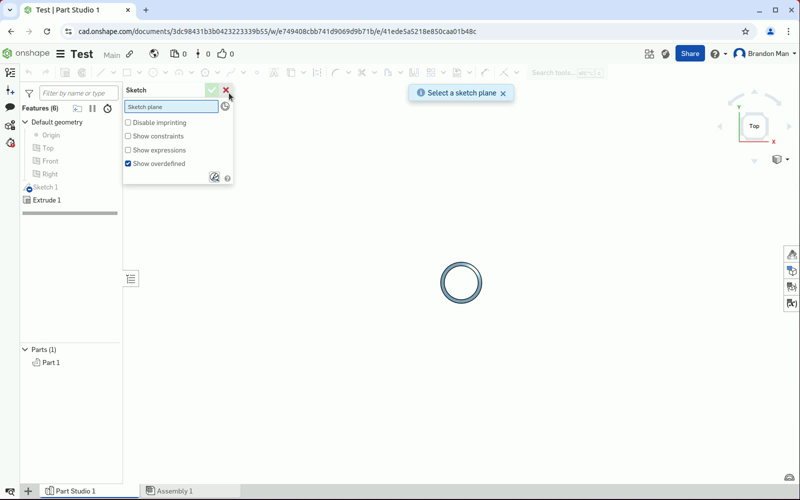
mouse_move(73, 150)
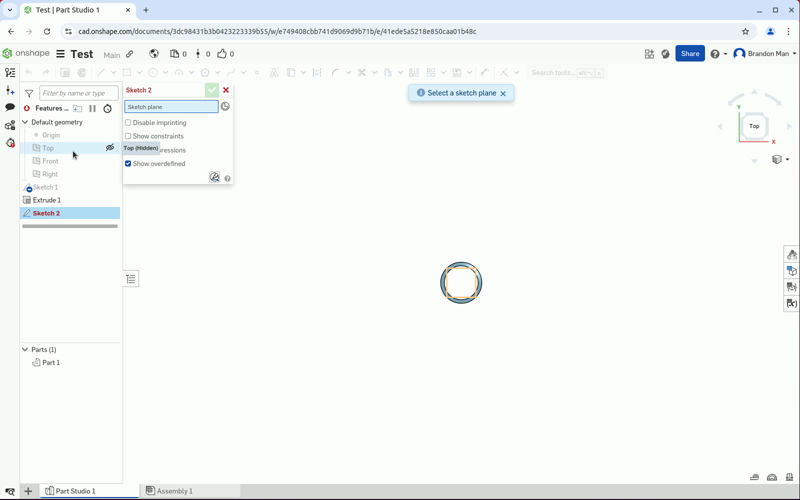
click(73, 150)
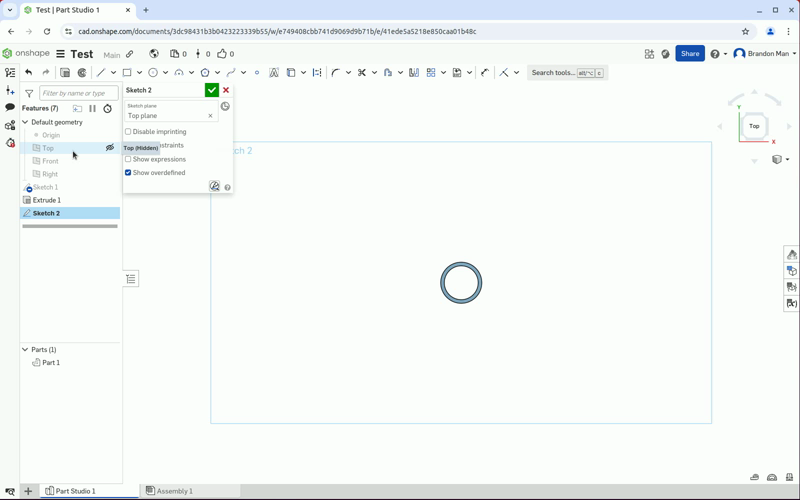
mouse_move(73, 352)
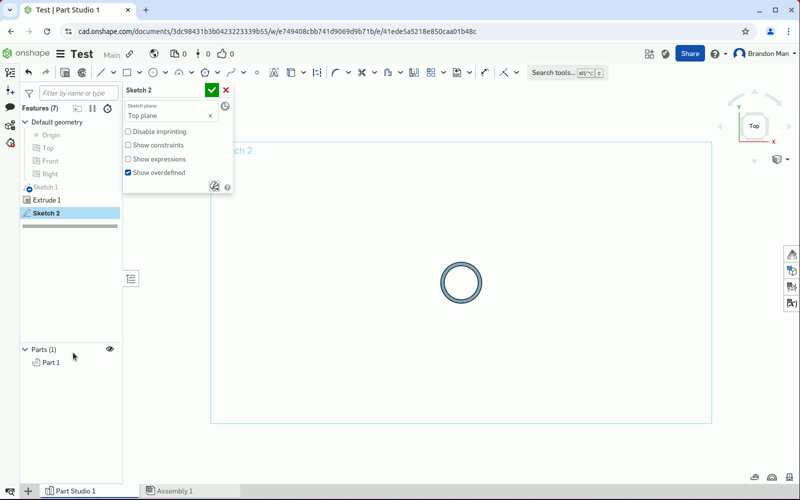
key(y)
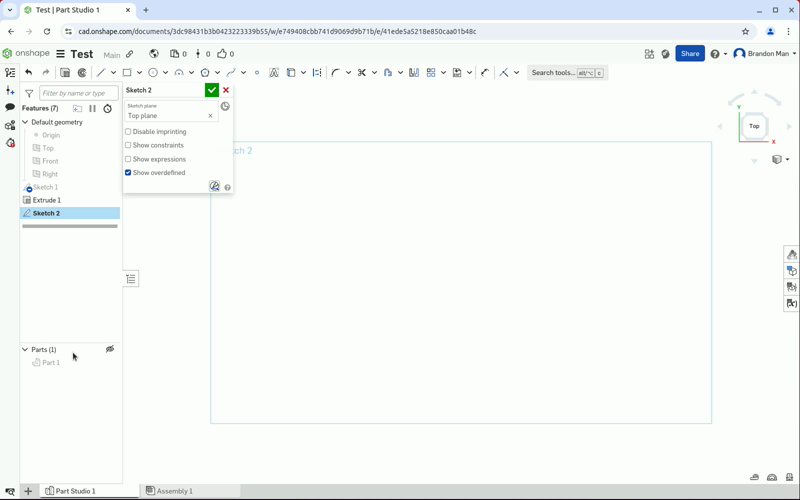
key(c)
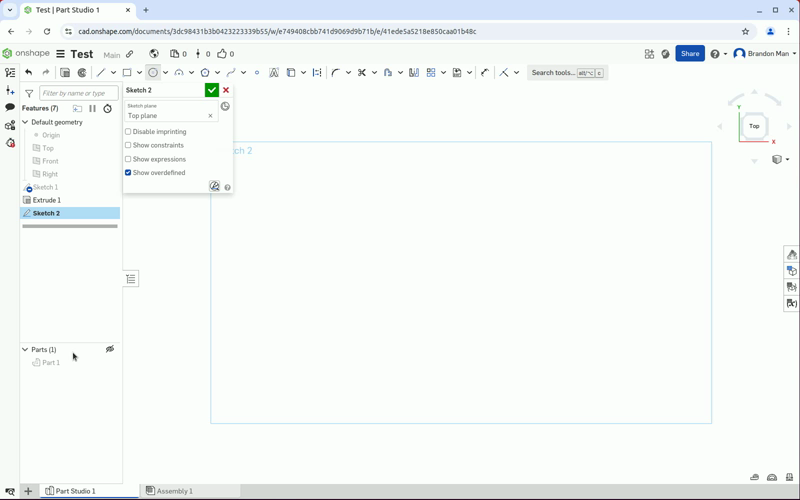
key_down(shift)
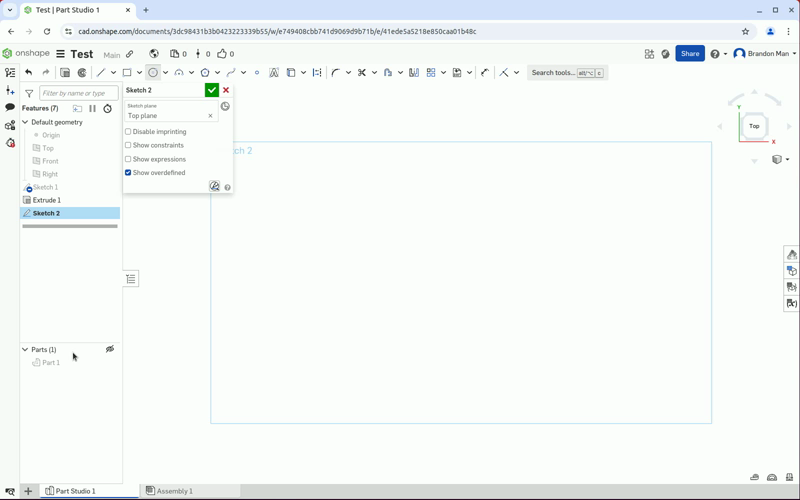
mouse_move(461, 282)
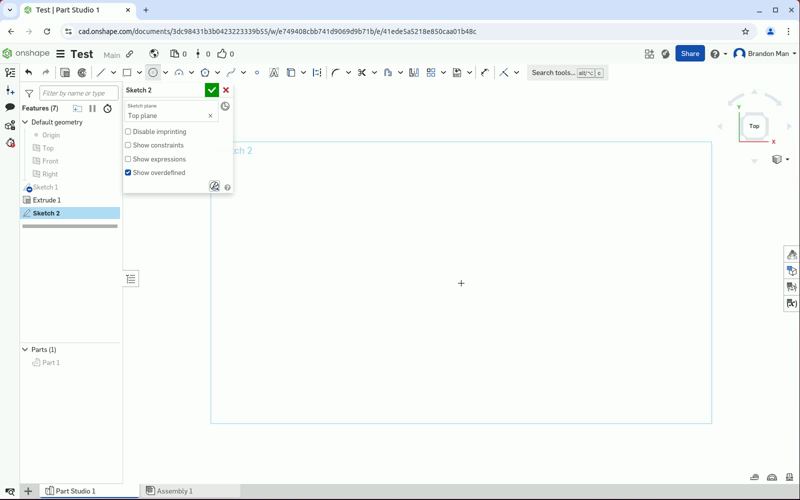
click(461, 282)
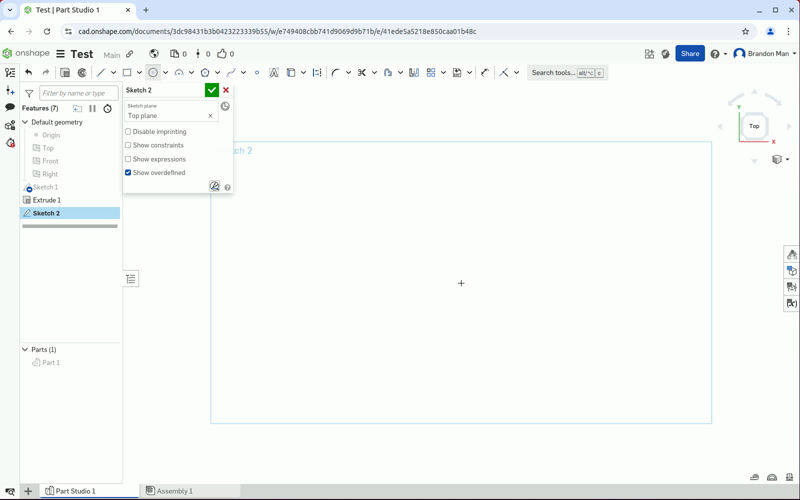
key_up(shift)
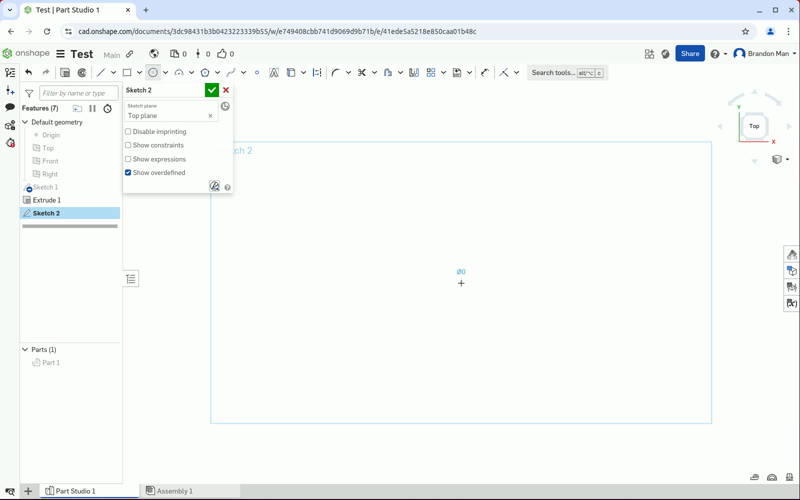
mouse_move(478, 282)
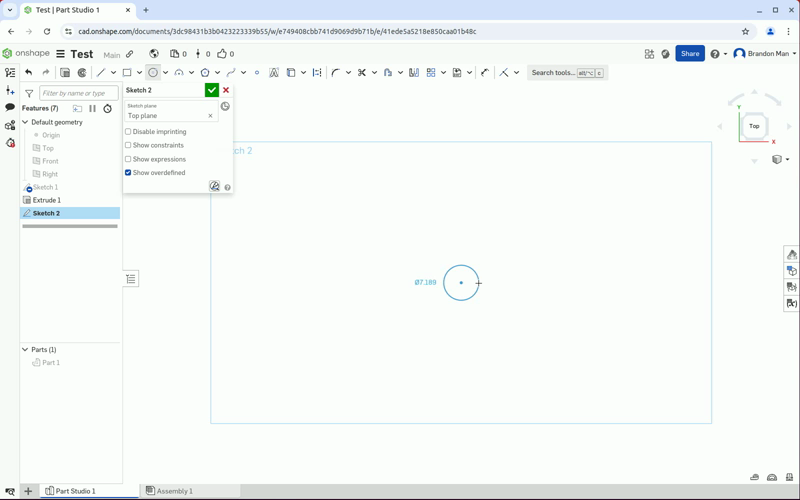
click(478, 282)
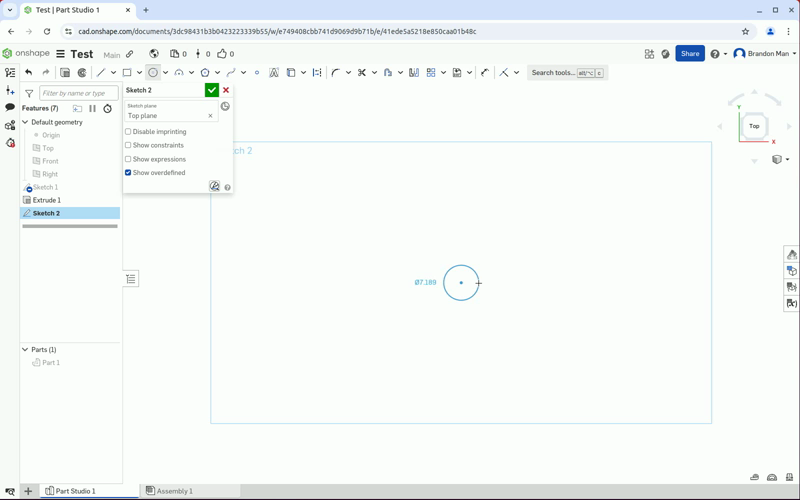
key(esc)
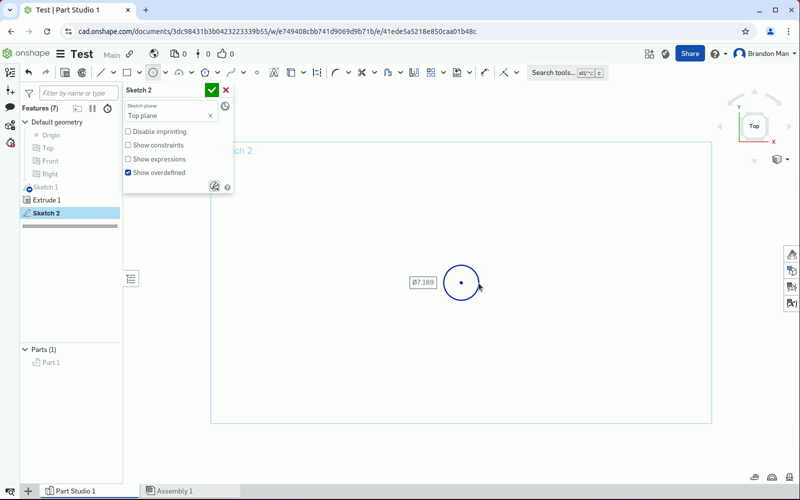
mouse_move(466, 282)
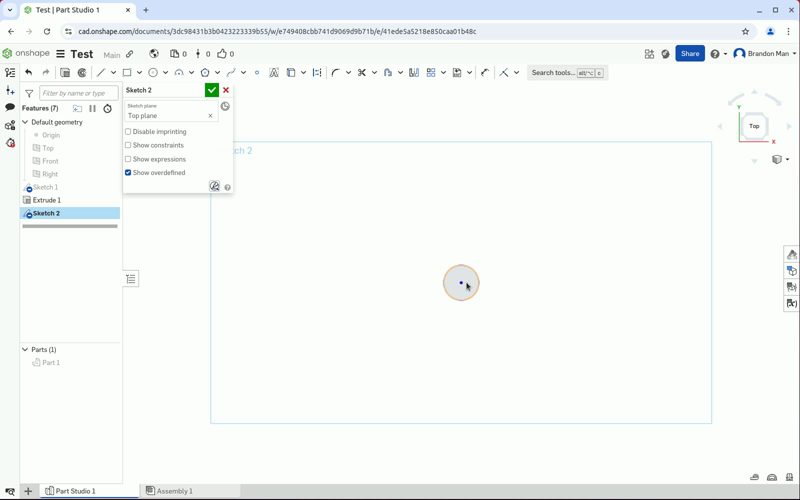
scroll(6)
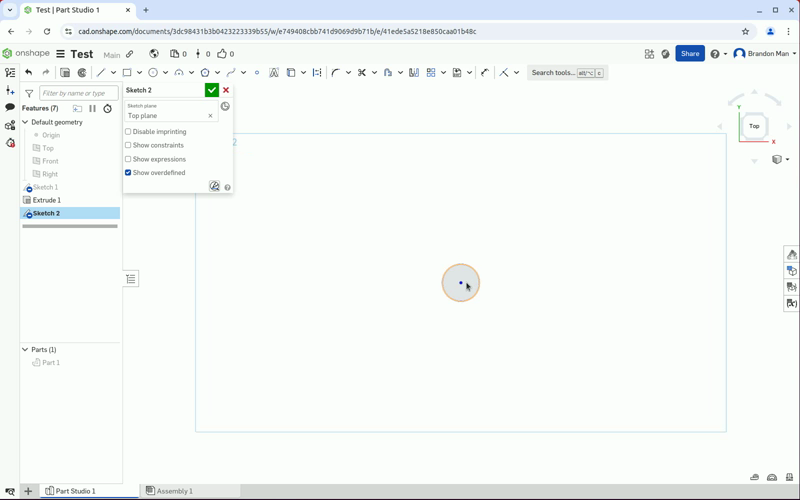
scroll(6)
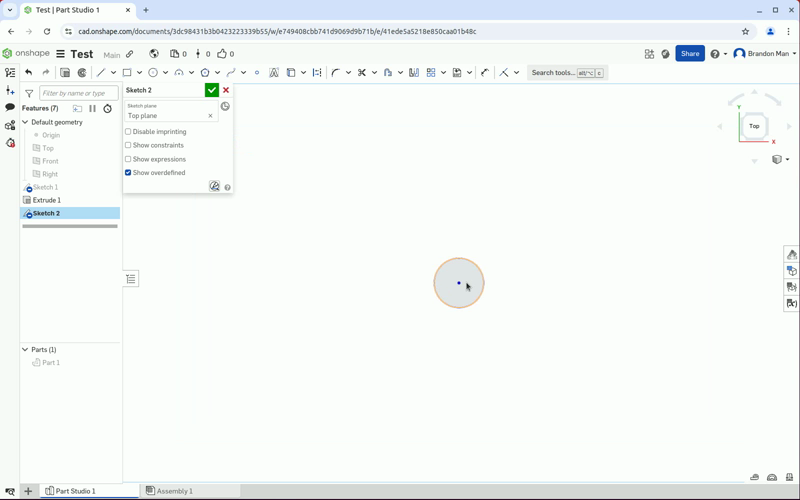
scroll(6)
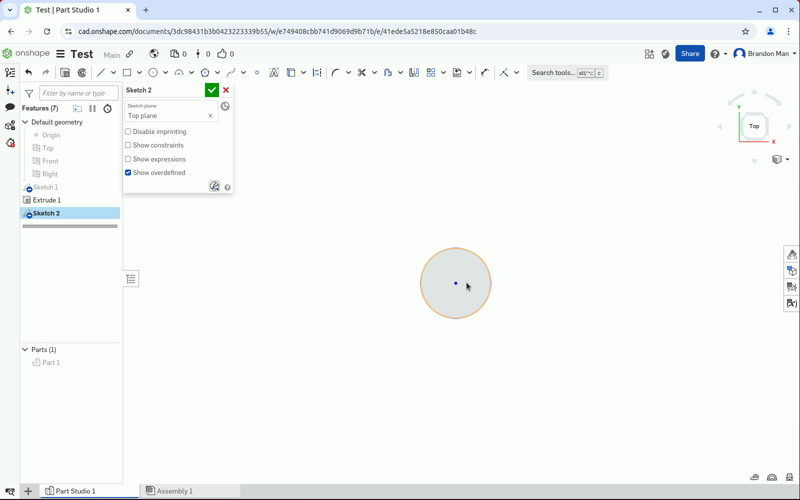
scroll(6)
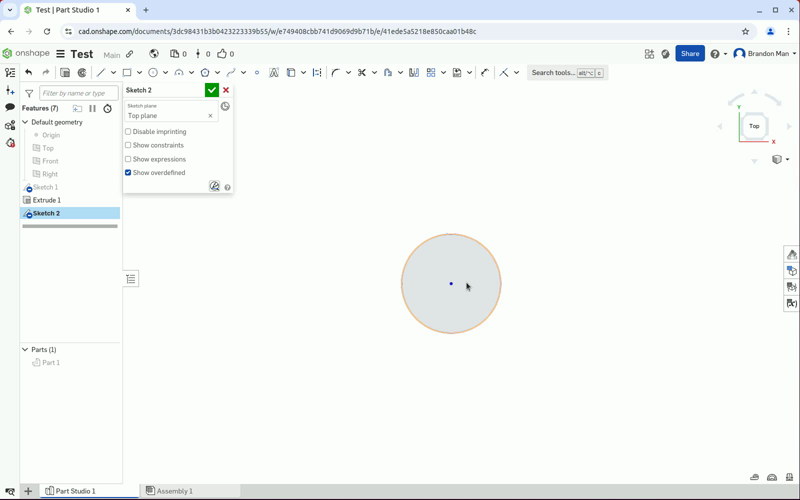
scroll(6)
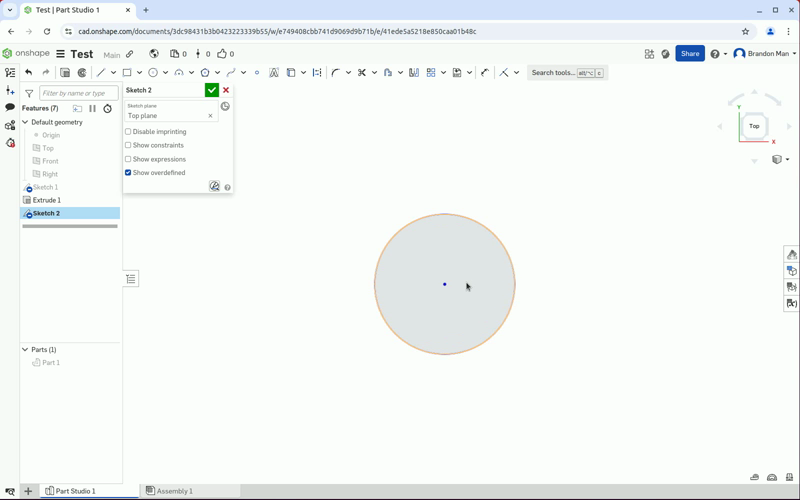
scroll(6)
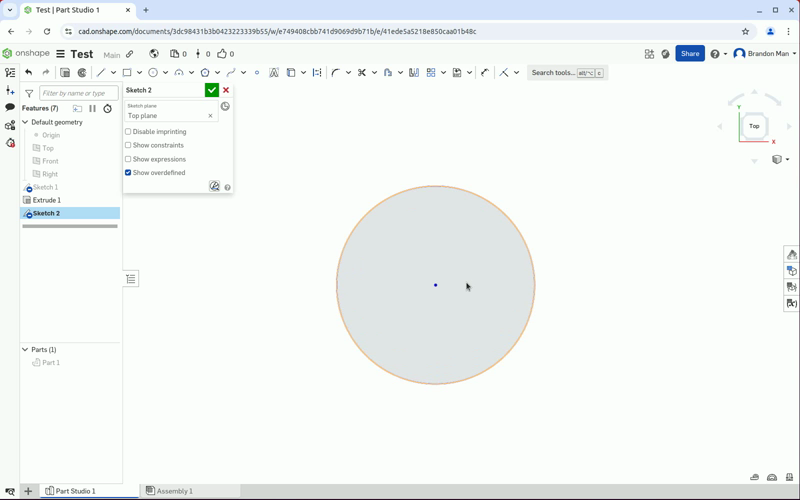
scroll(6)
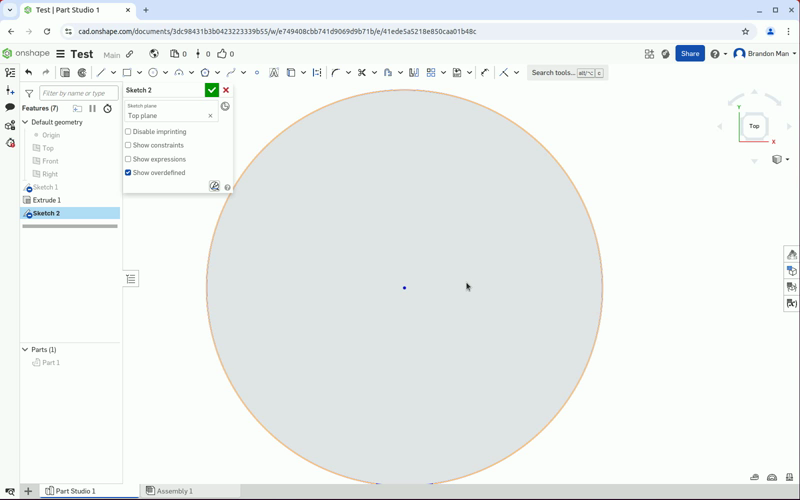
click(466, 282)
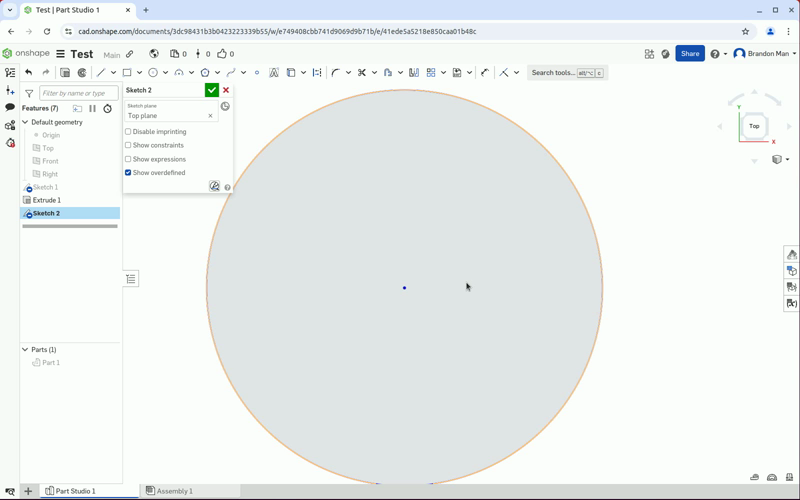
scroll(-6)
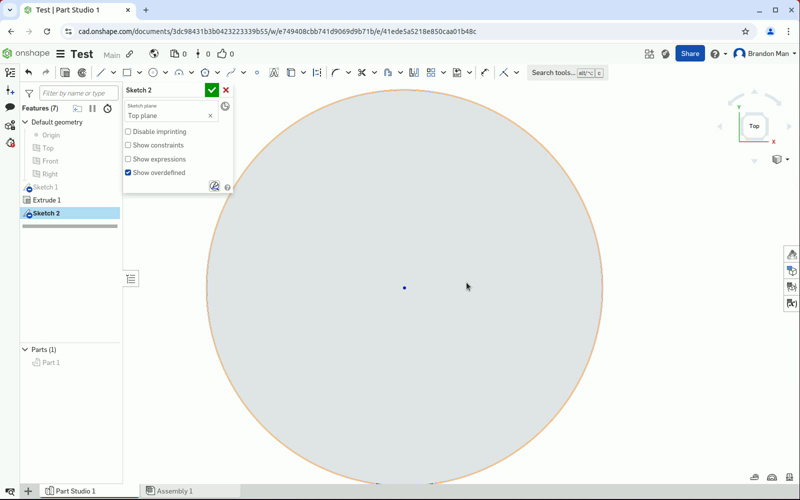
scroll(-6)
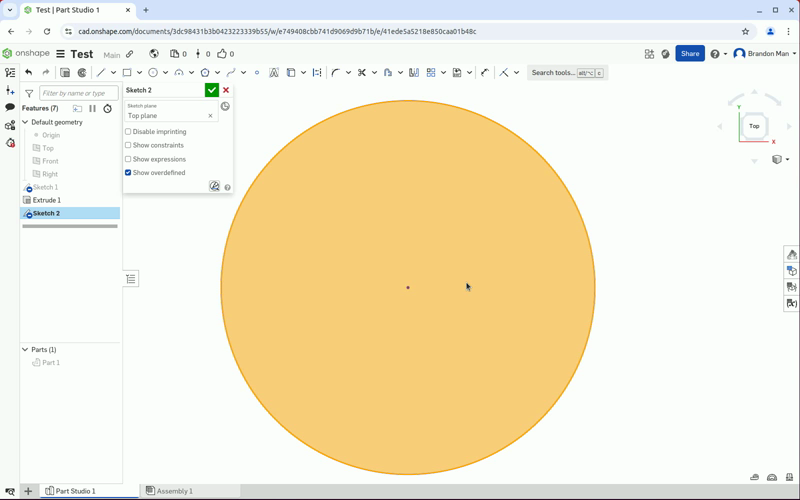
scroll(-6)
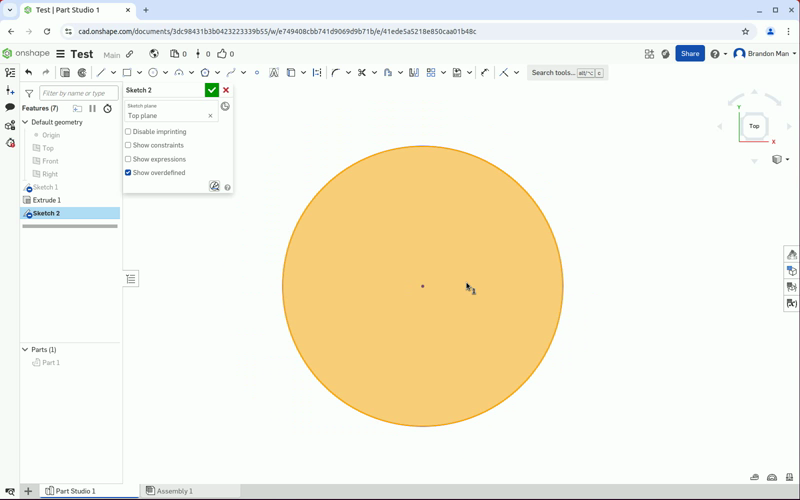
scroll(-6)
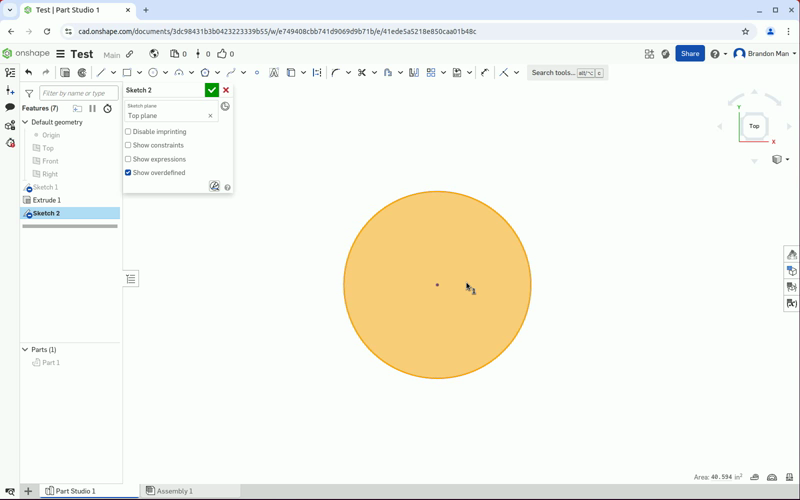
scroll(-6)
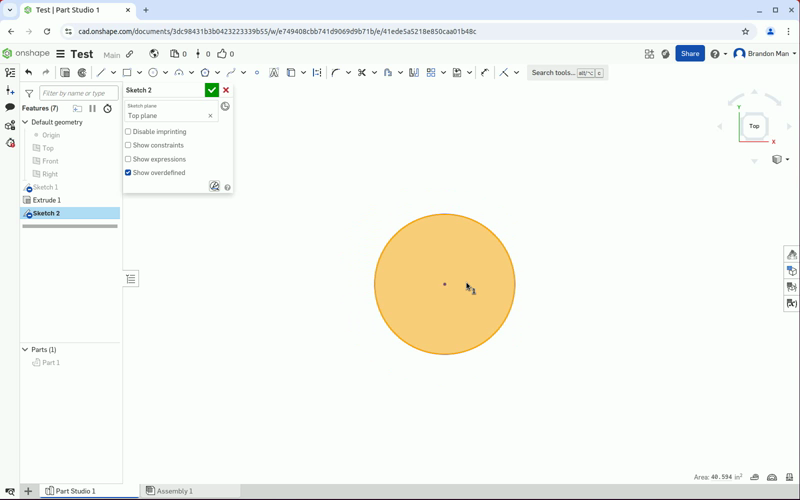
scroll(-6)
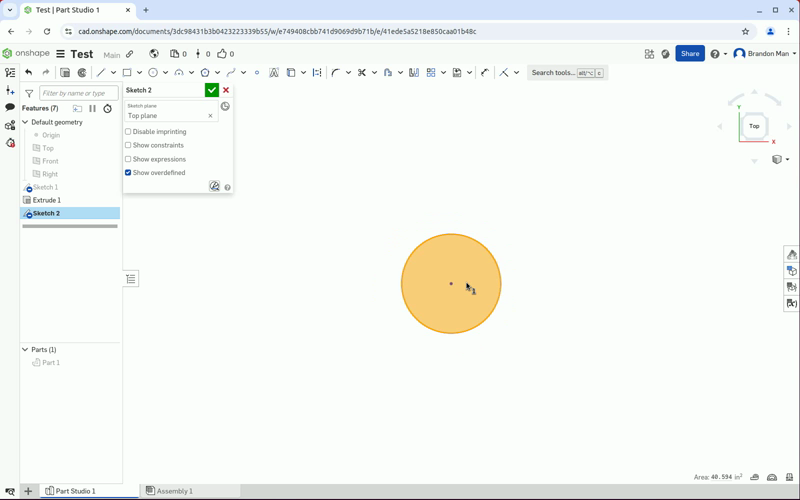
scroll(-6)
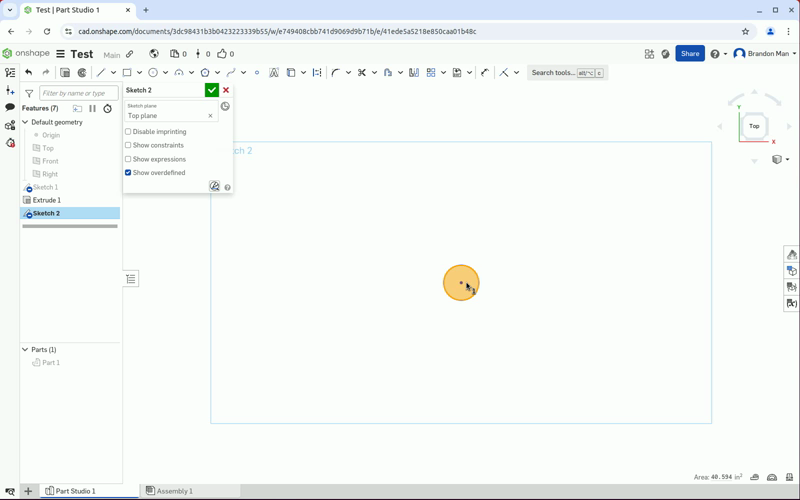
mouse_move(73, 352)
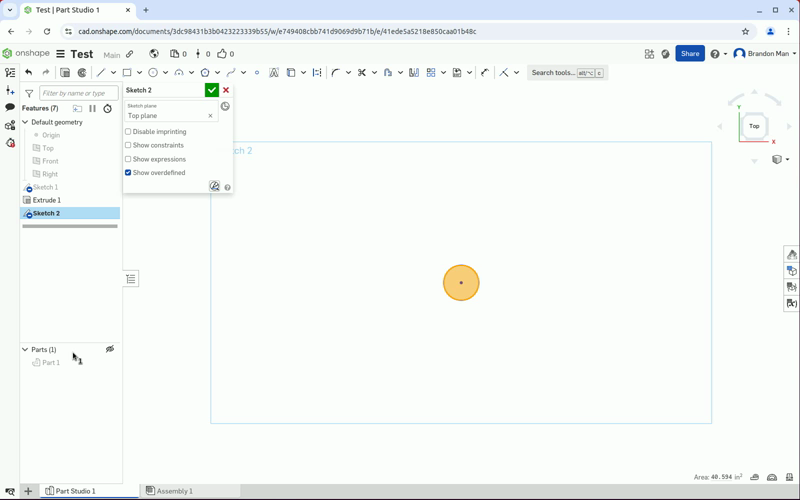
key(shift+y)
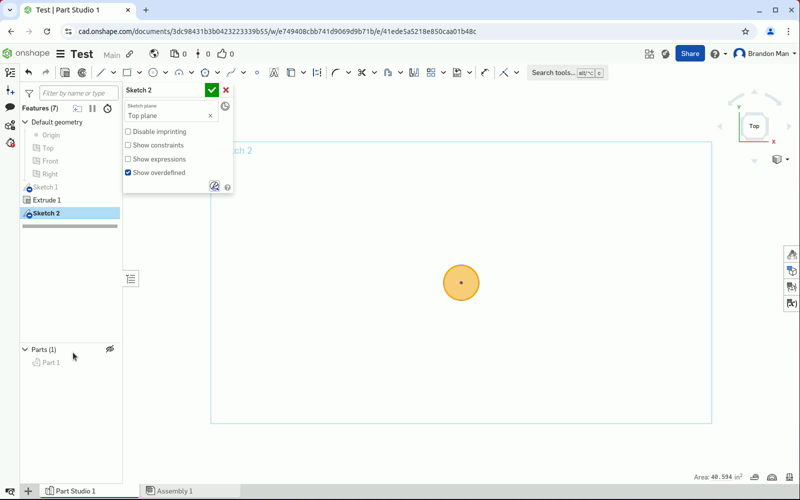
key(shift+e)
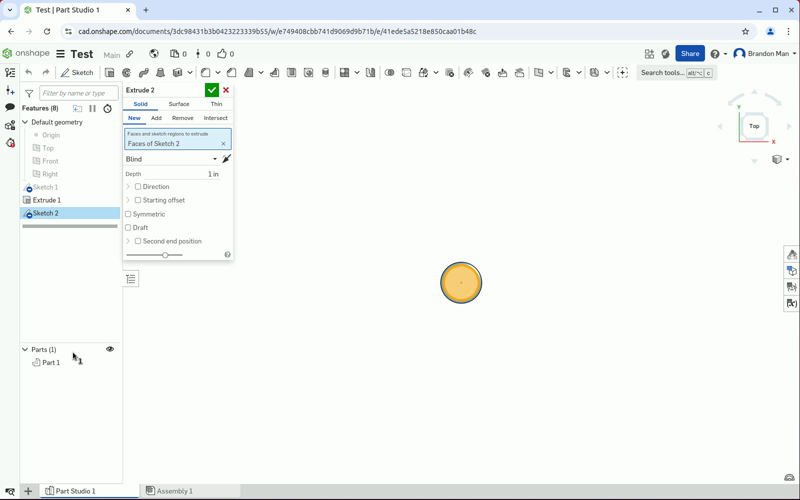
mouse_move(143, 106)
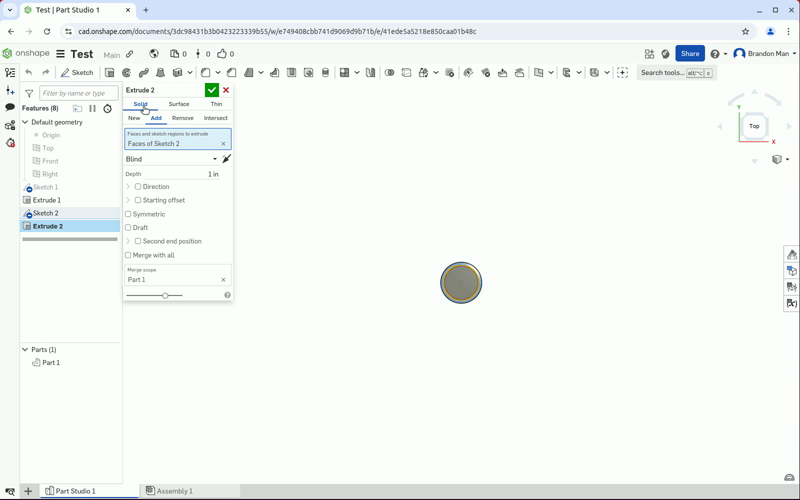
click(143, 106)
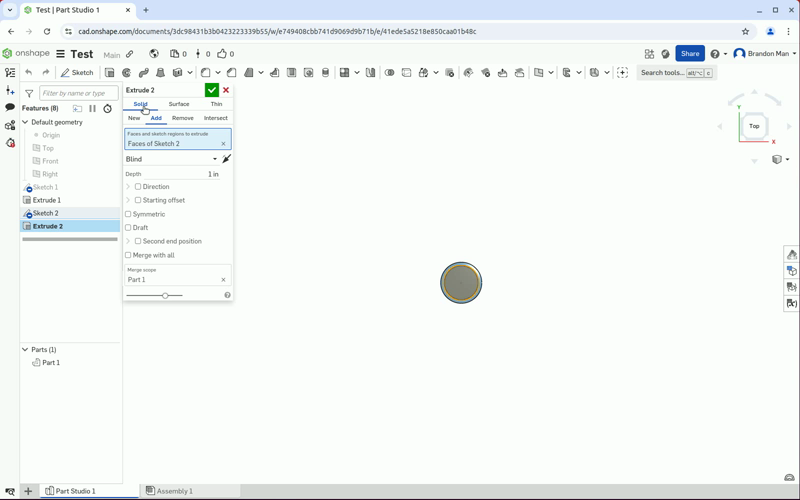
mouse_move(137, 120)
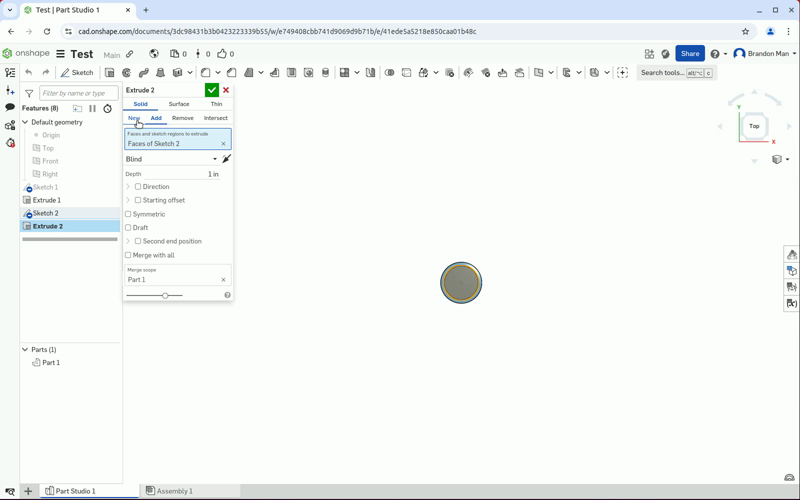
click(137, 120)
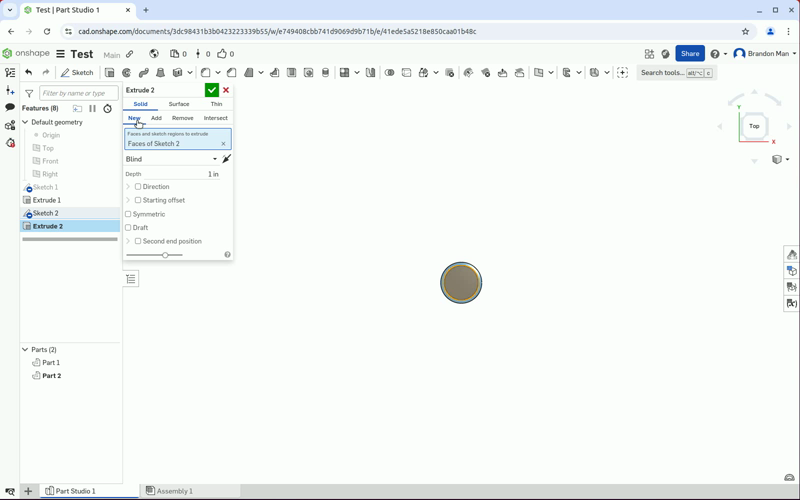
key(tab, 4)
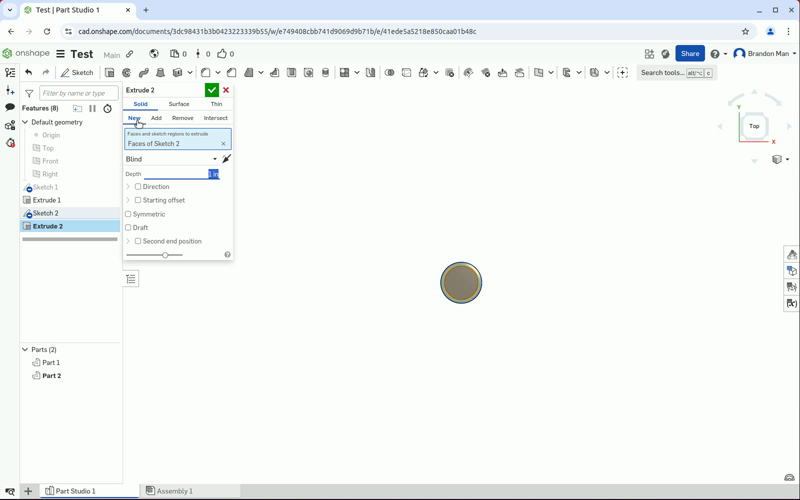
text(23.108)
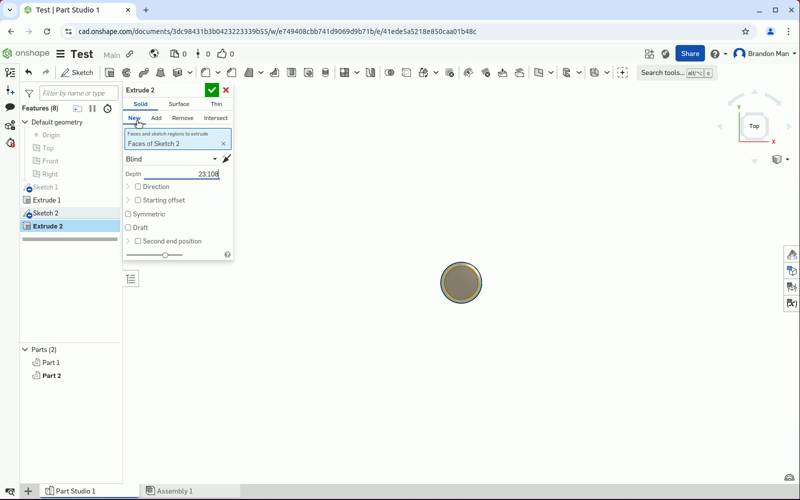
key(enter)
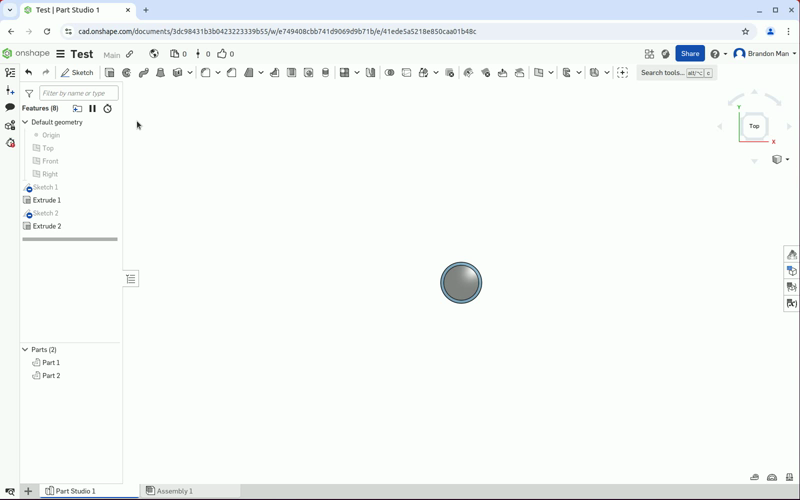
key(shift+h)
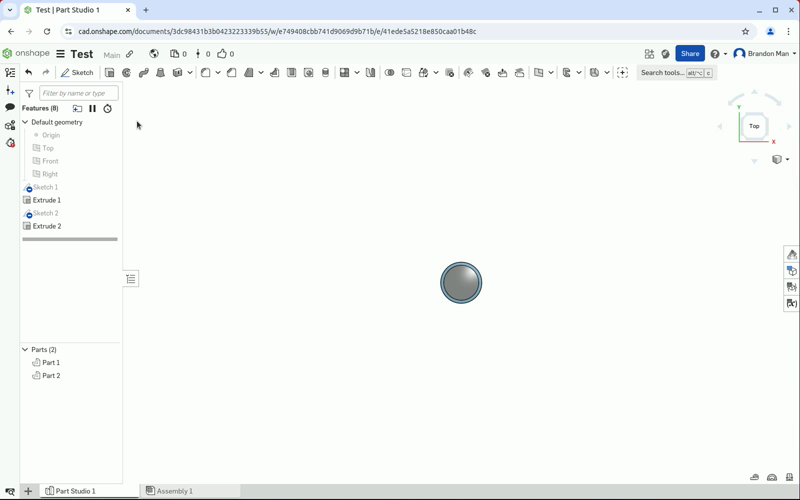
key(shift+h)
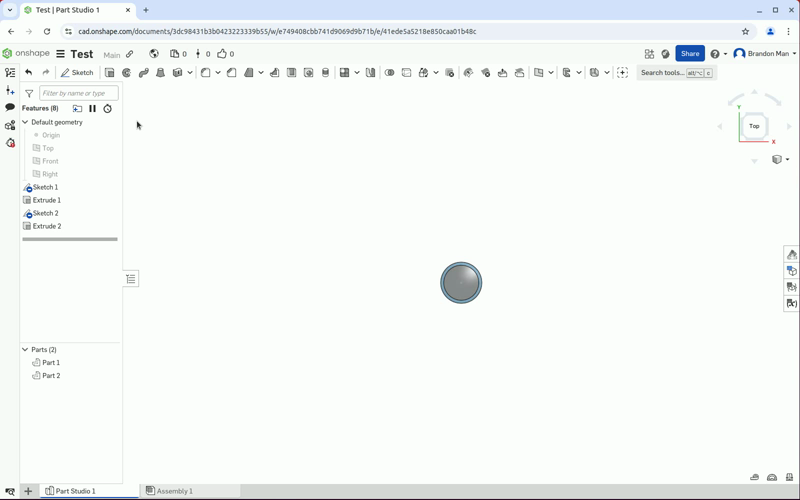
key(shift+7)
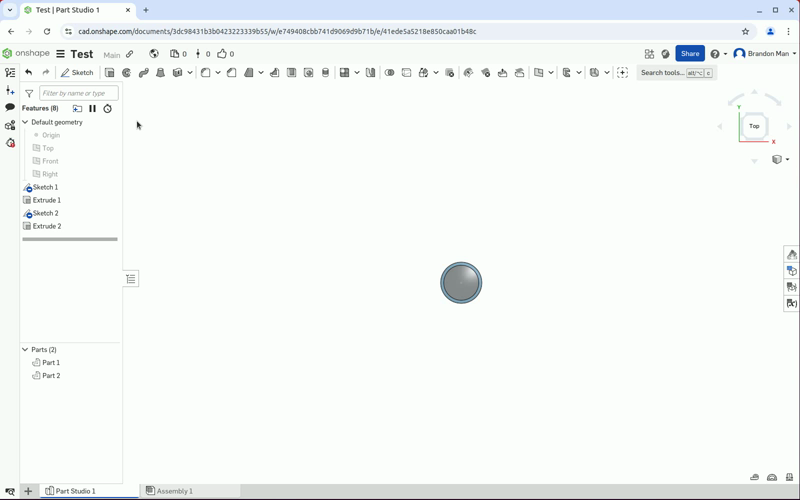
key(up, 3)
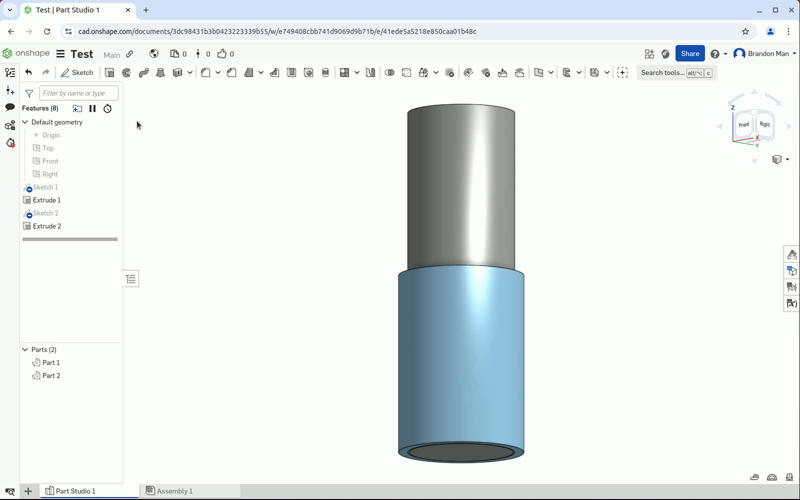
key(left, 3)
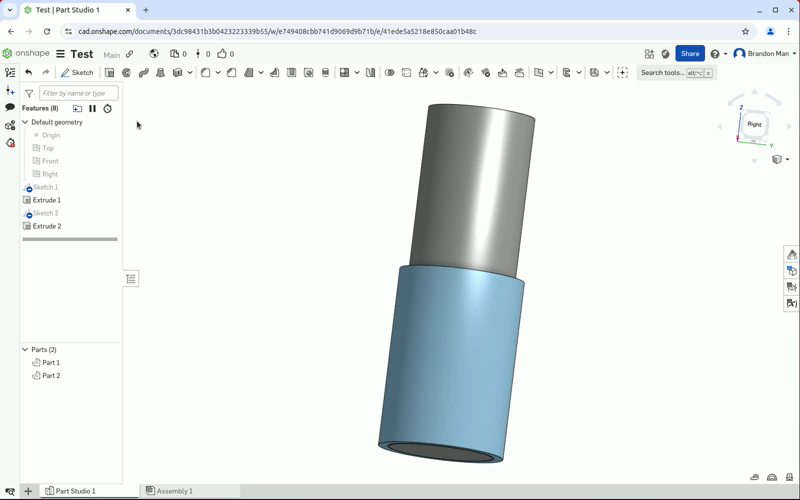
key(right, 3)
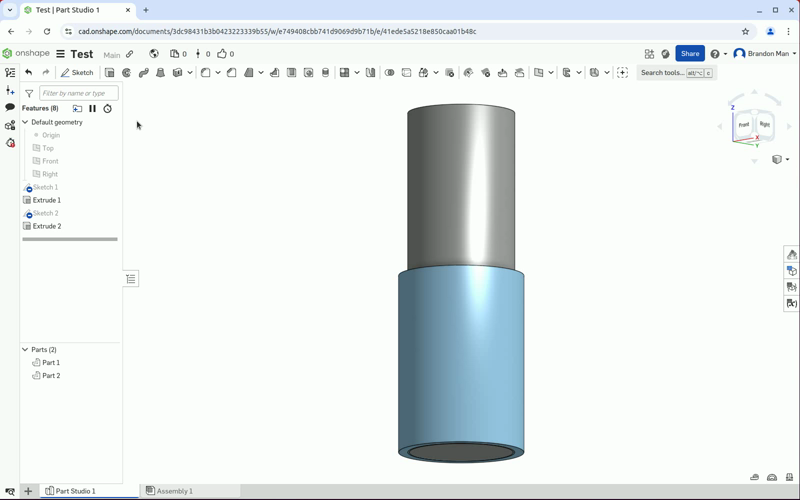
key(down, 3)
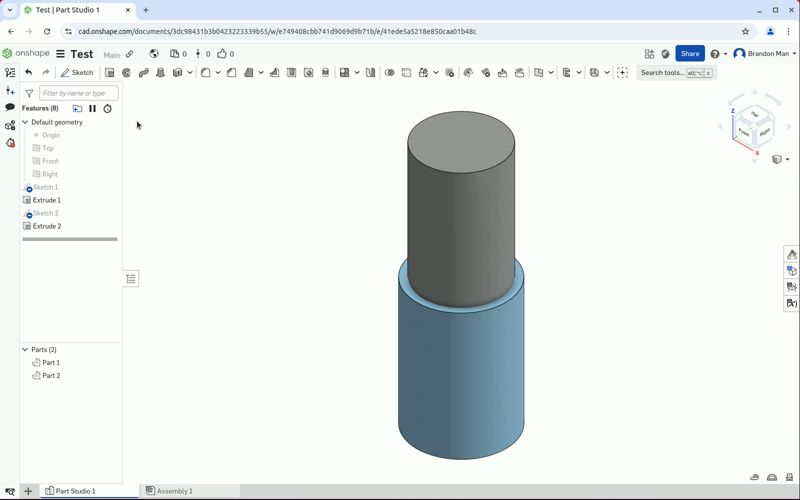
mouse_move(73, 189)
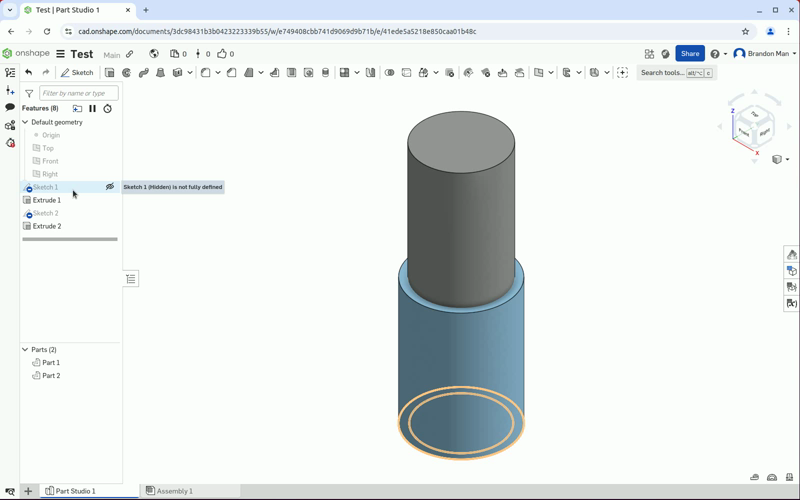
click(73, 189)